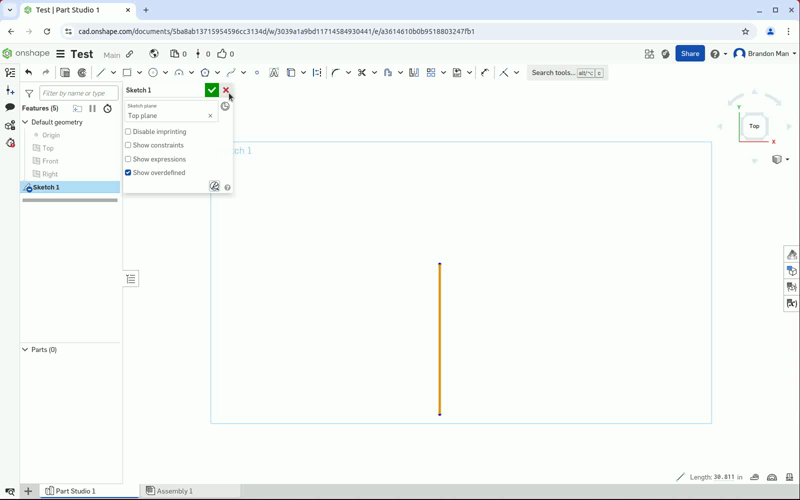
key(shift+h)
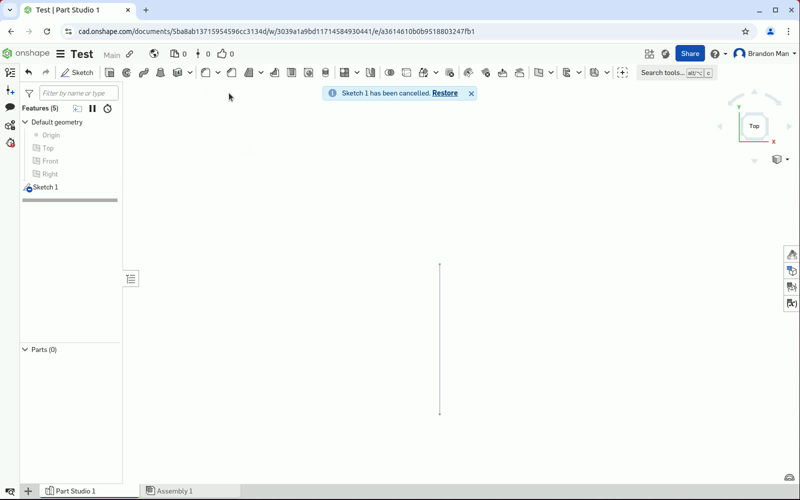
key(shift+s)
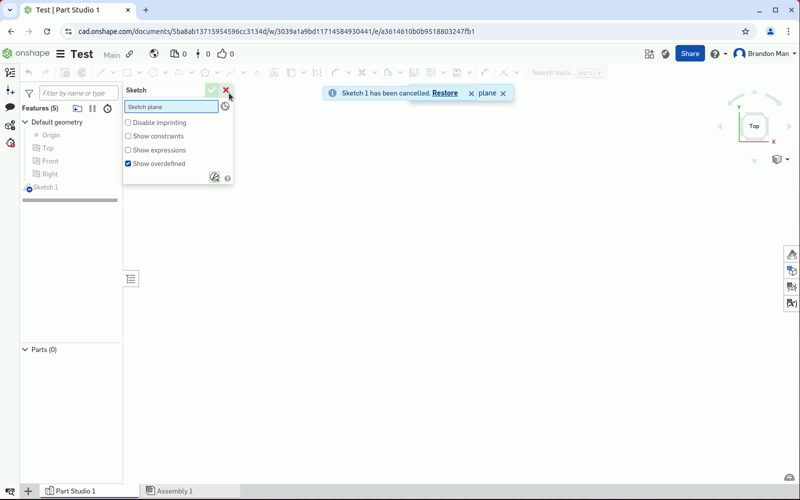
mouse_move(73, 150)
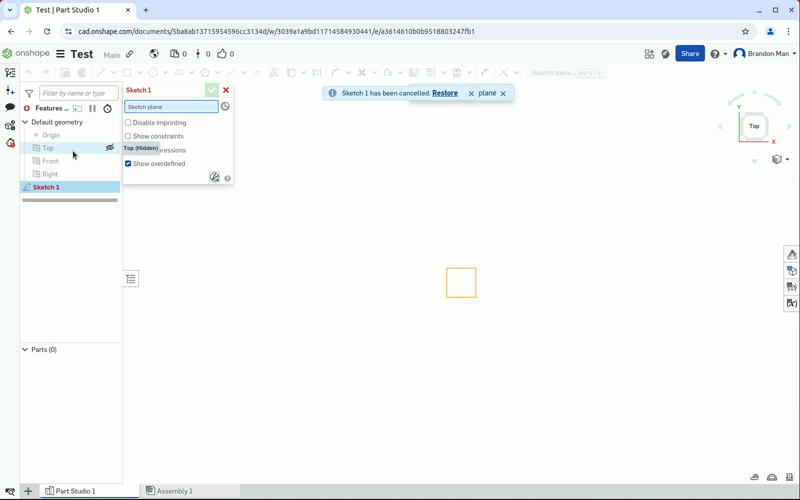
click(73, 150)
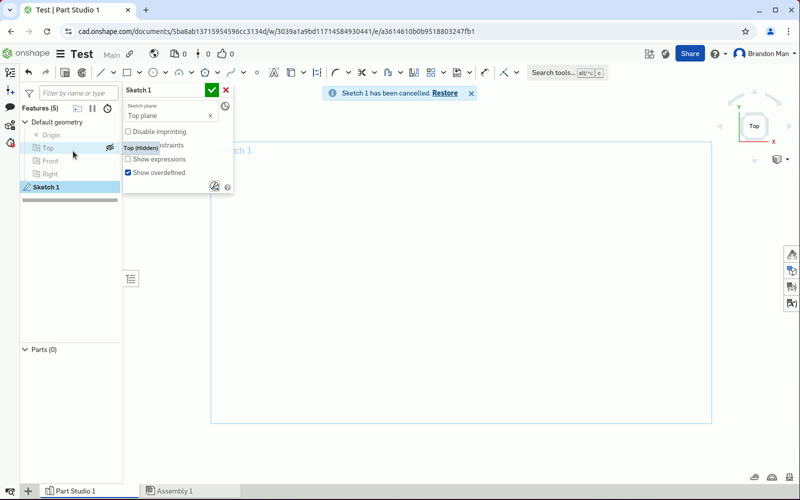
mouse_move(73, 352)
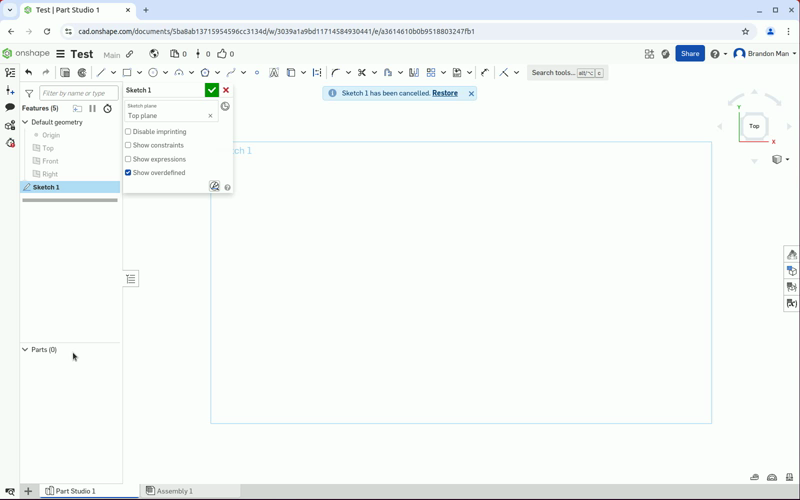
key(y)
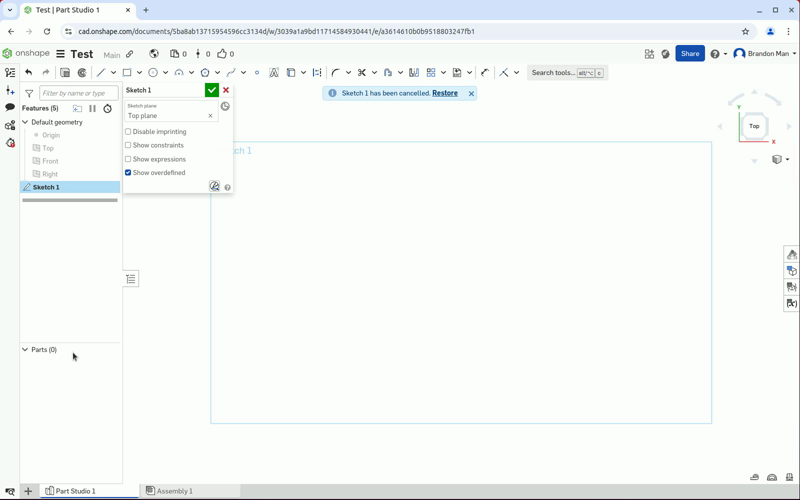
key(l)
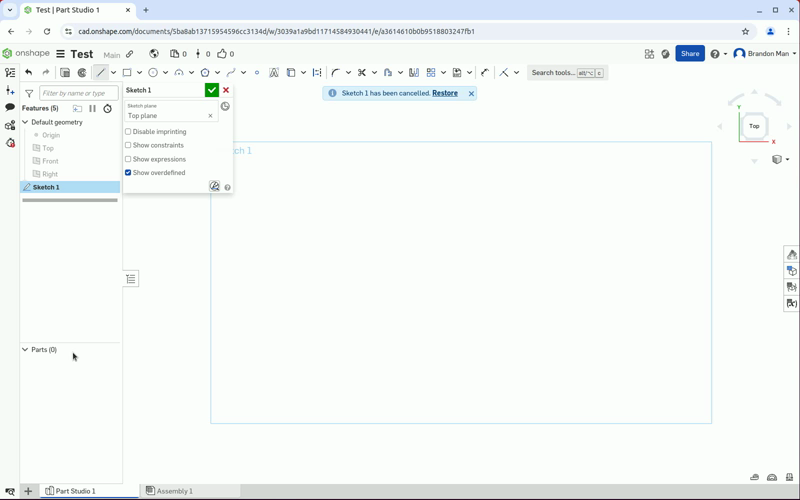
key_down(shift)
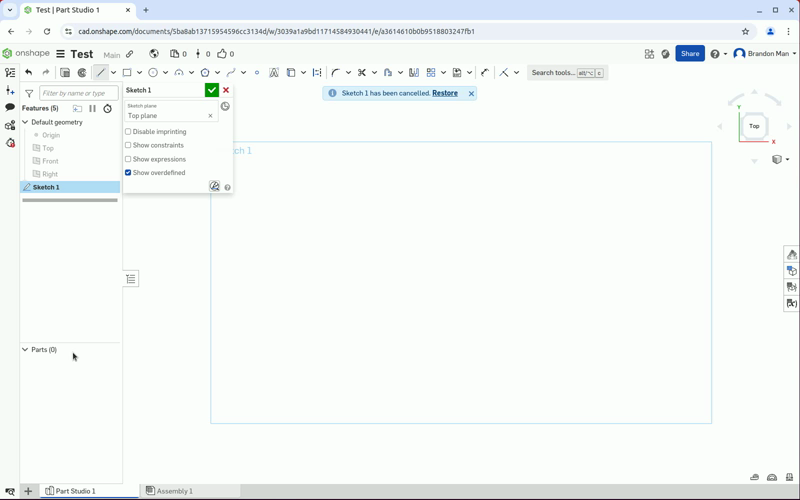
mouse_move(413, 357)
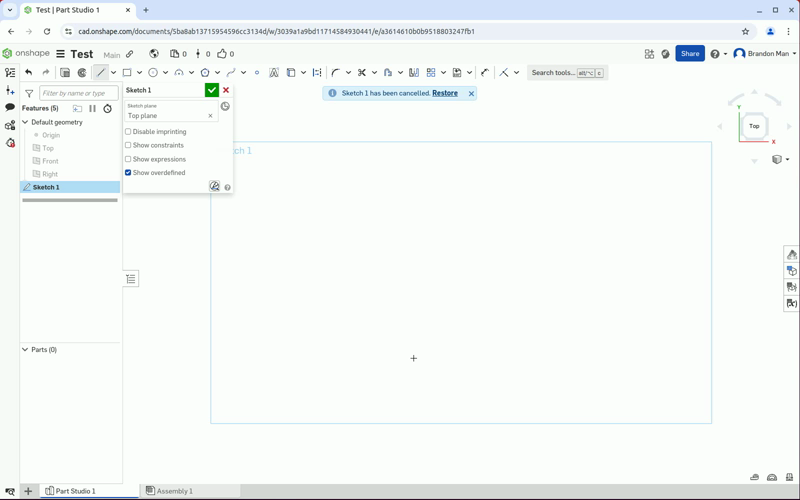
click(413, 357)
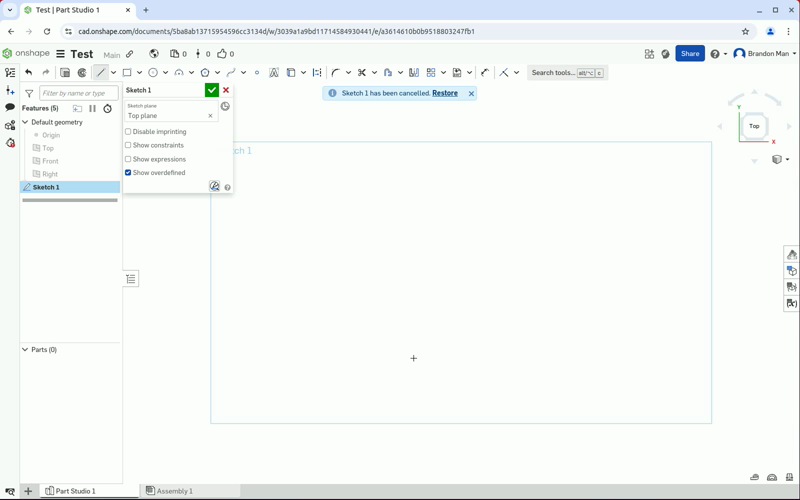
key_up(shift)
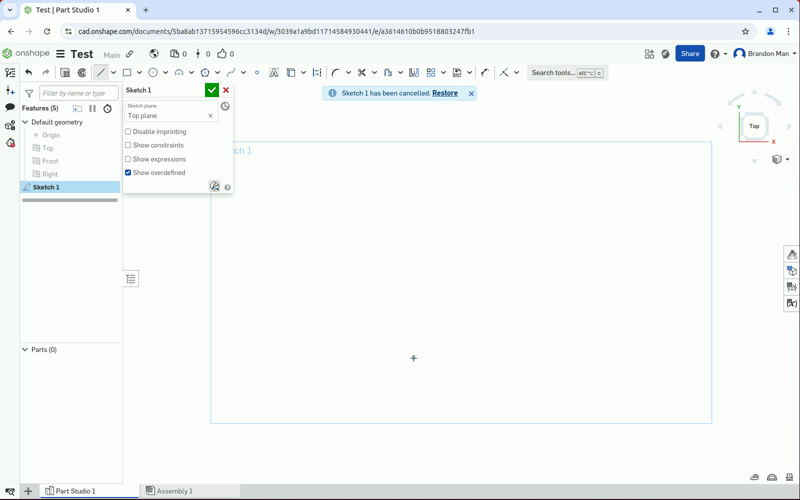
key_down(shift)
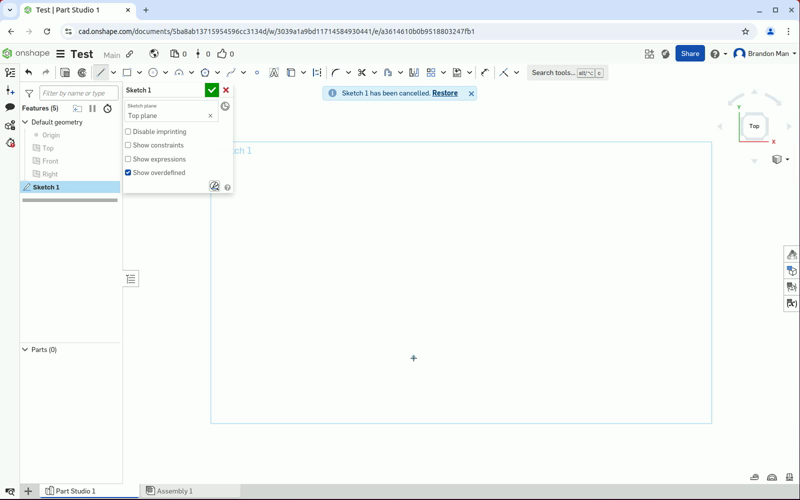
mouse_move(507, 357)
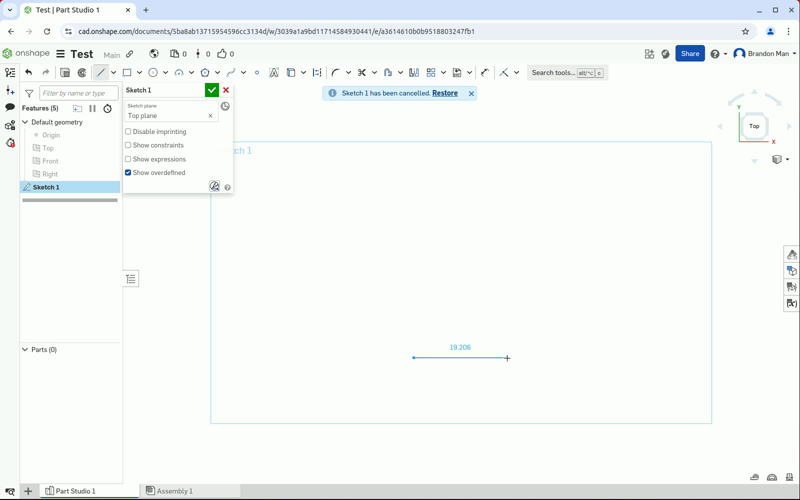
click(507, 357)
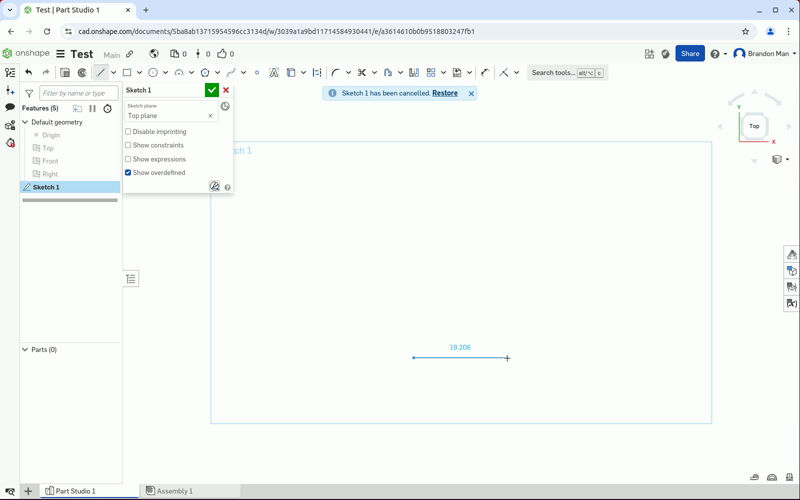
key_up(shift)
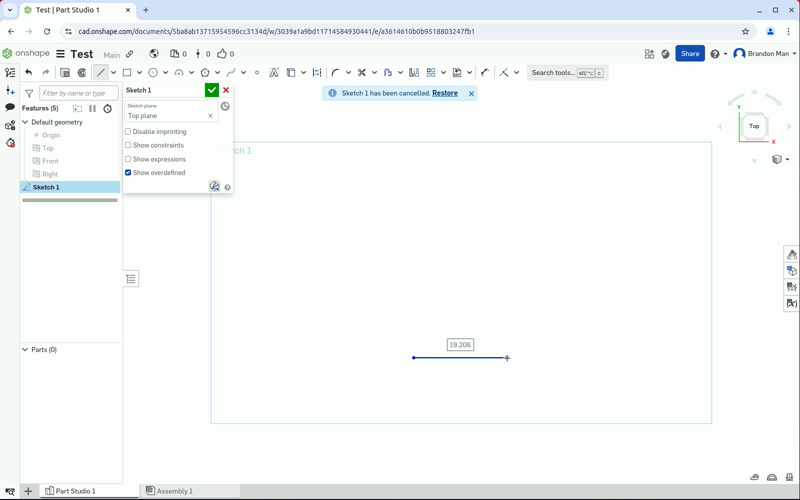
key_down(shift)
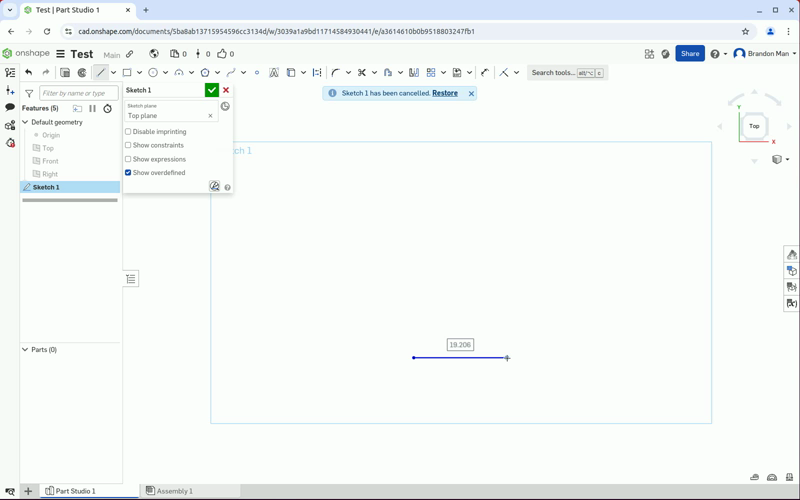
mouse_move(507, 208)
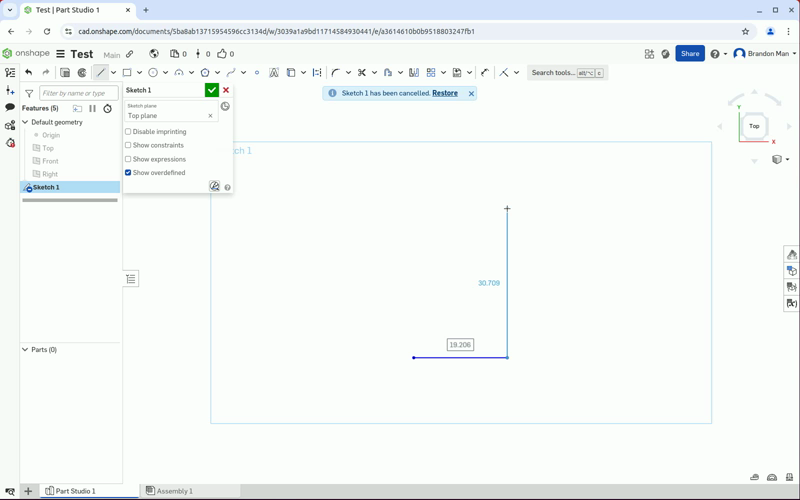
click(507, 208)
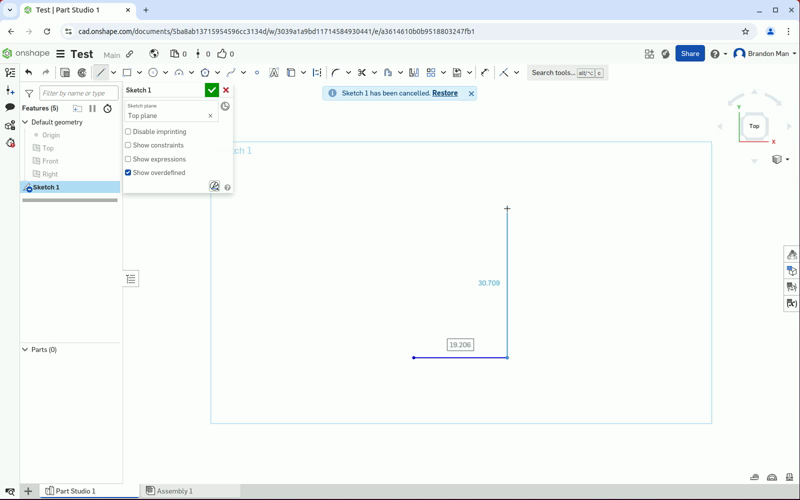
key_up(shift)
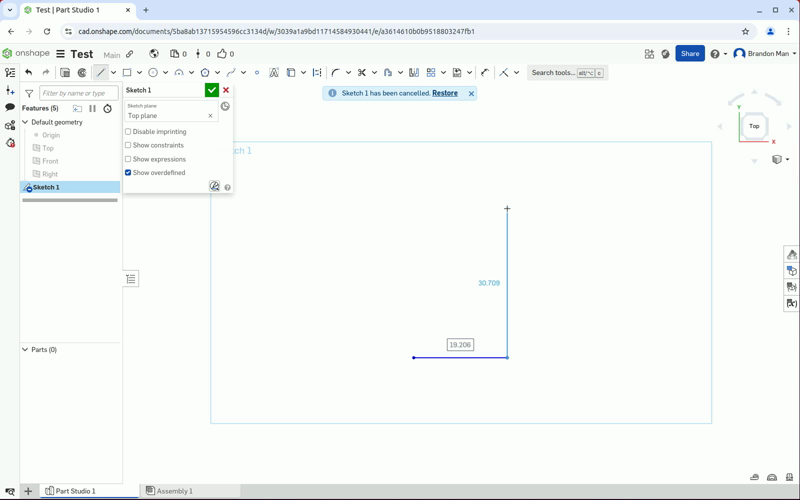
key_down(shift)
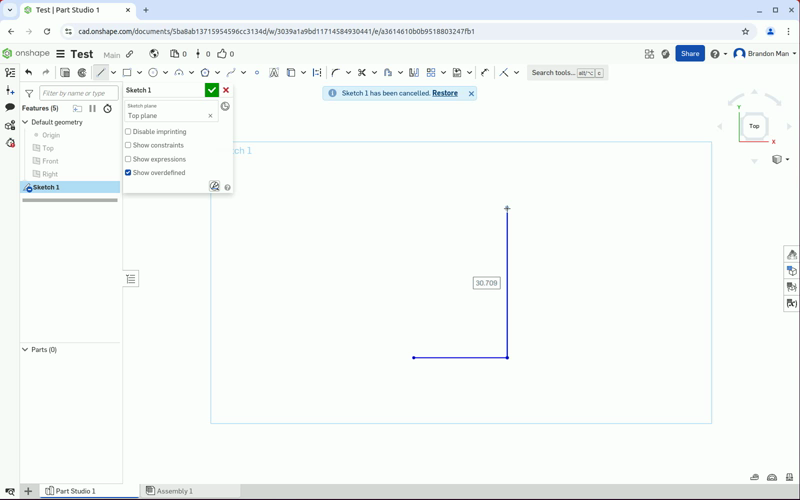
mouse_move(413, 208)
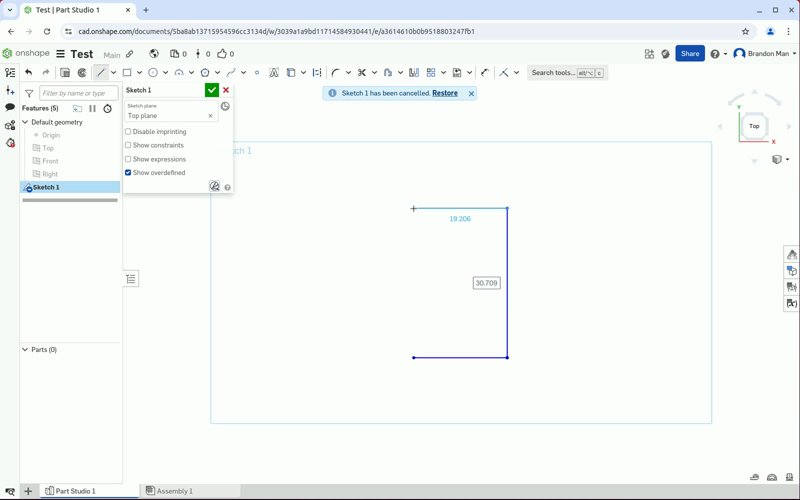
click(413, 208)
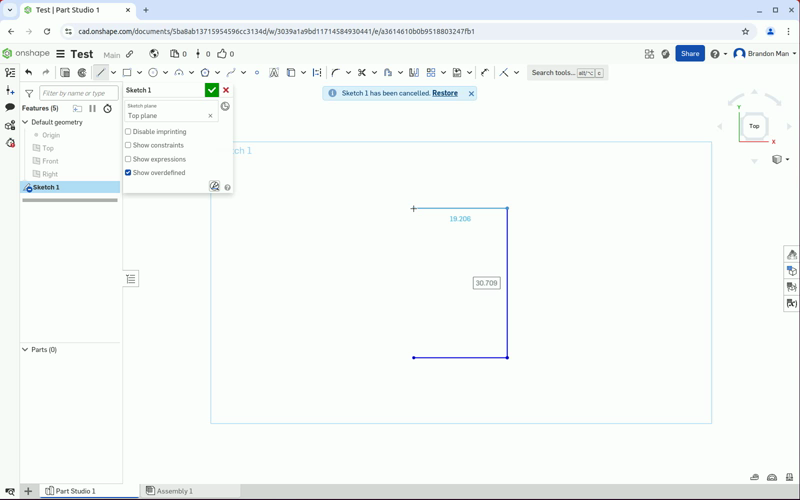
key_up(shift)
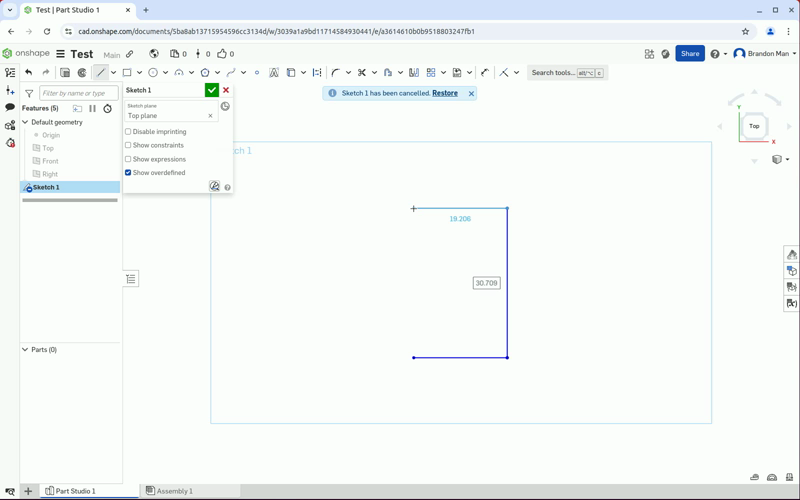
key_down(shift)
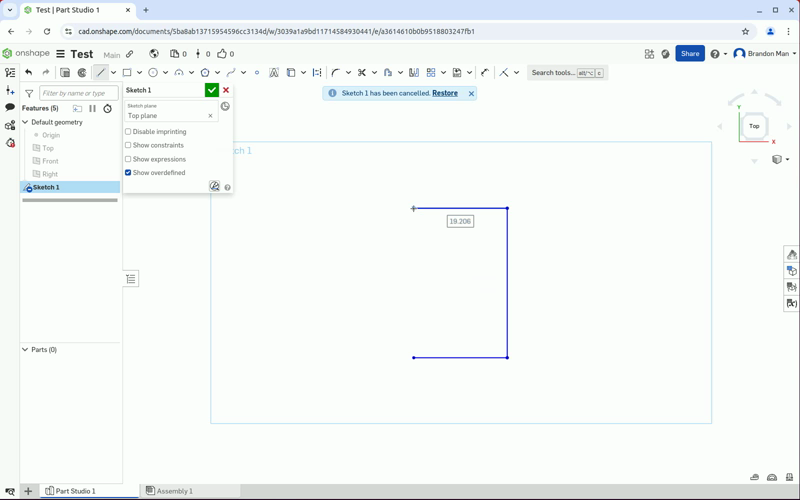
mouse_move(413, 357)
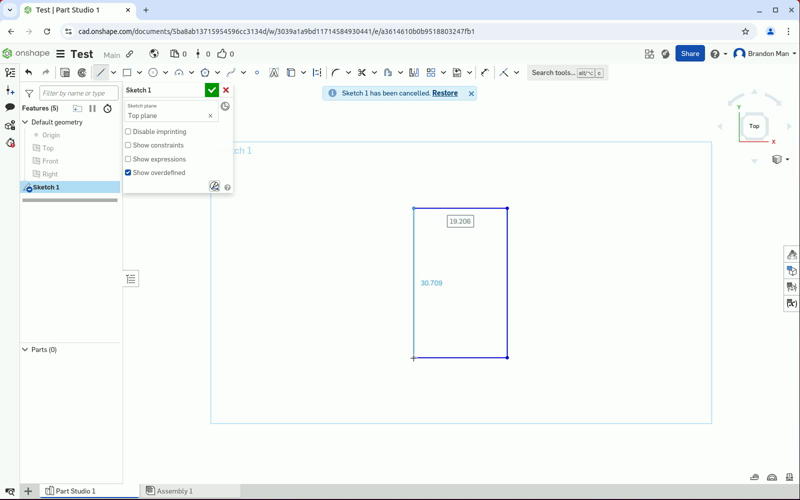
key_up(shift)
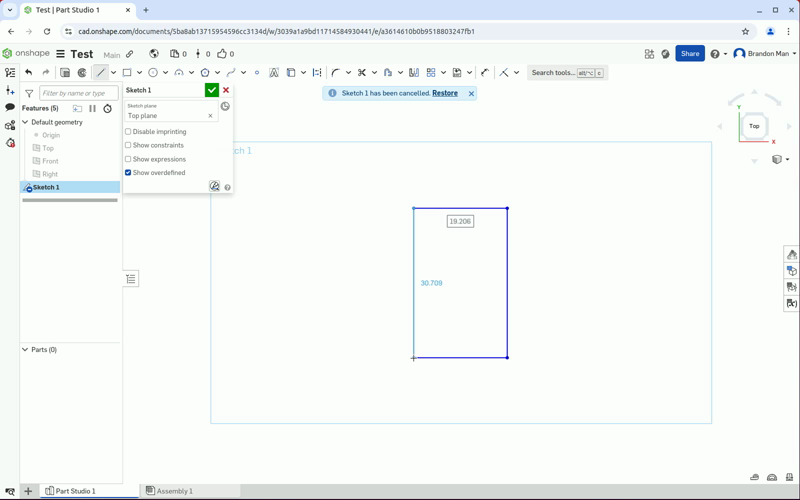
click(413, 357)
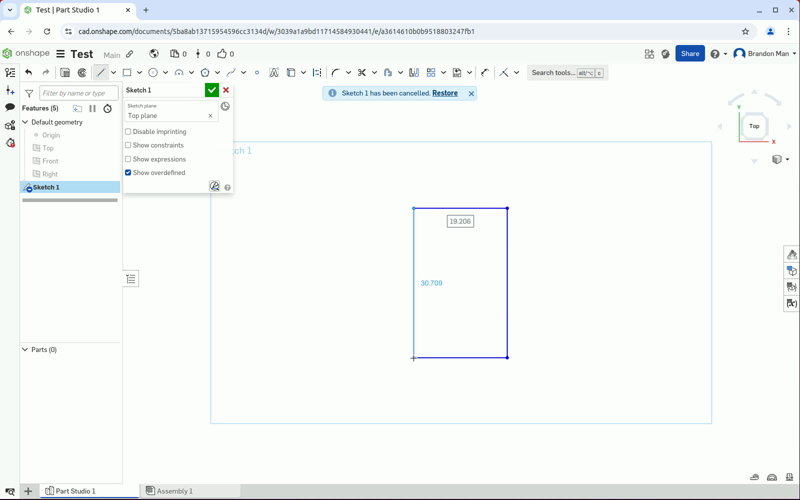
key(esc)
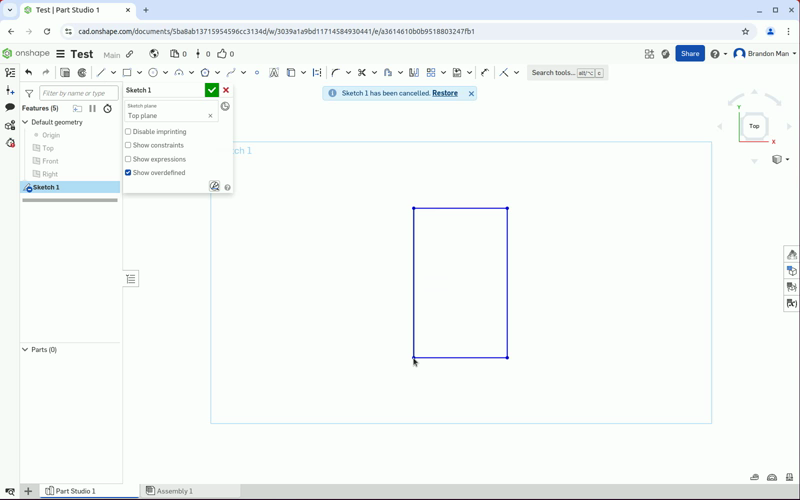
mouse_move(492, 289)
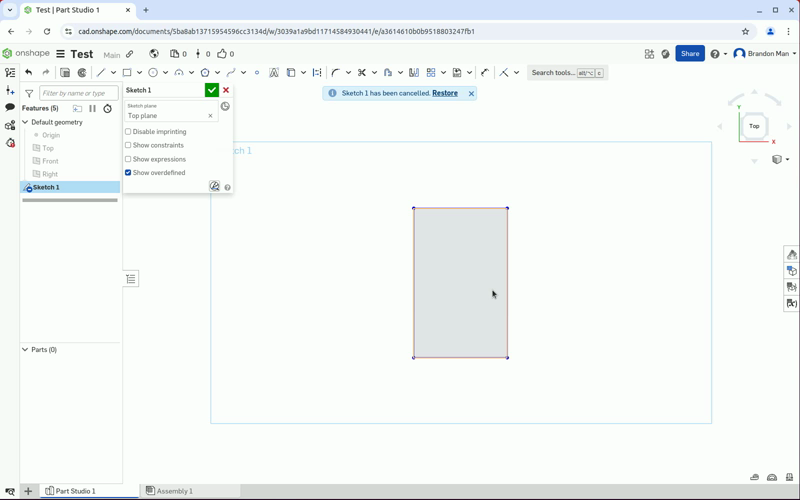
click(492, 289)
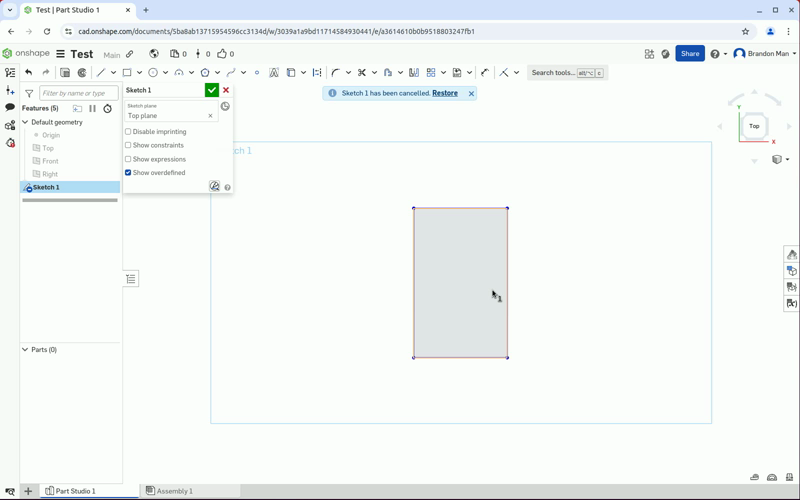
mouse_move(73, 352)
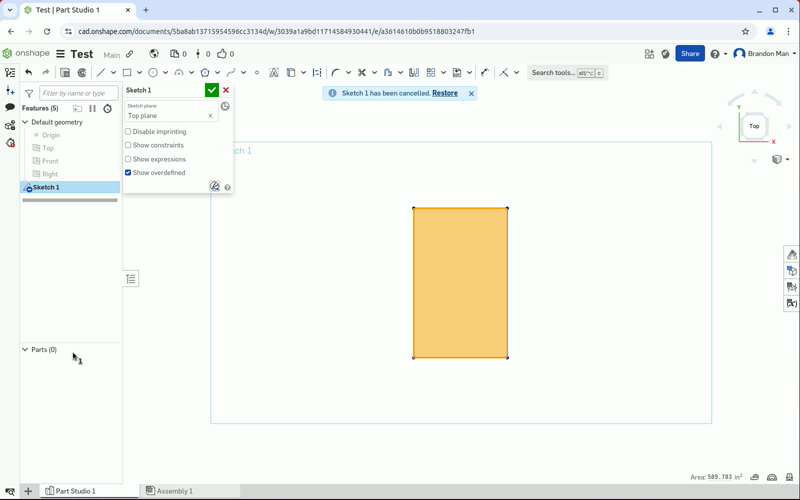
key(shift+y)
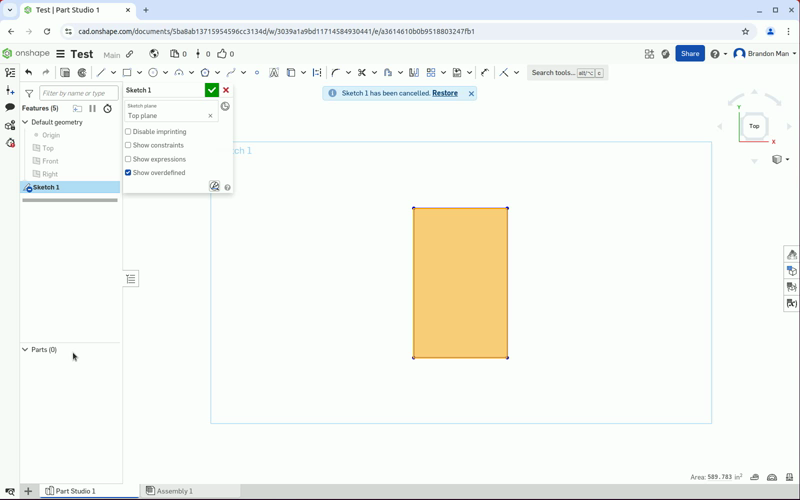
key(shift+e)
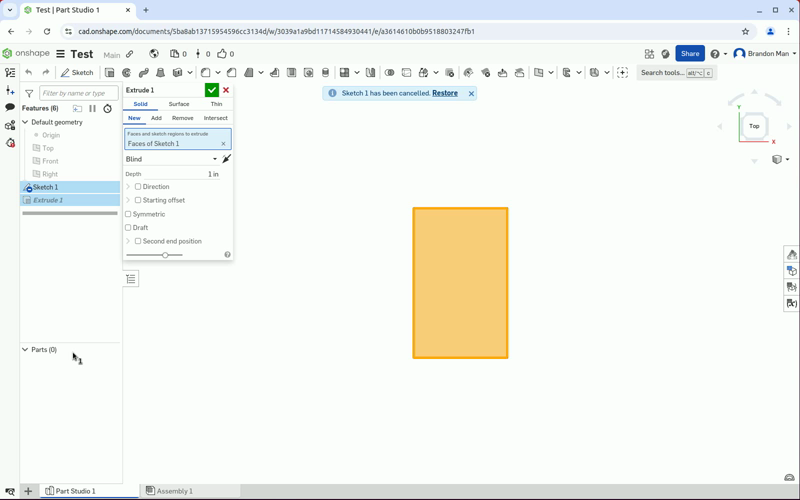
mouse_move(143, 106)
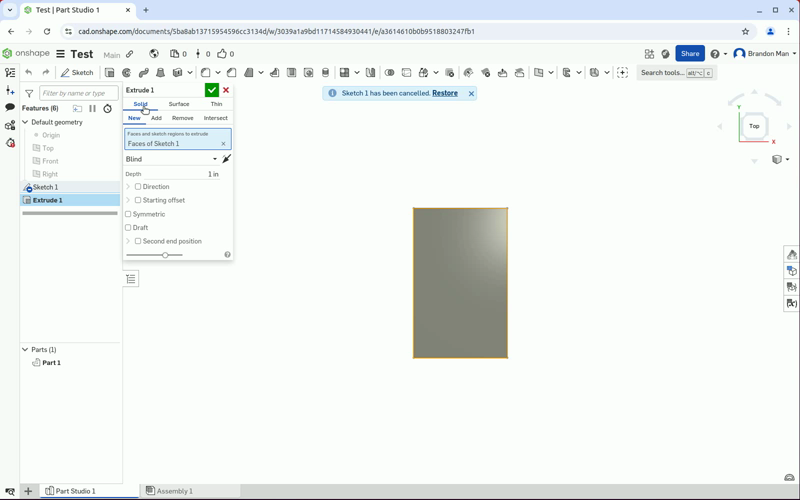
click(143, 106)
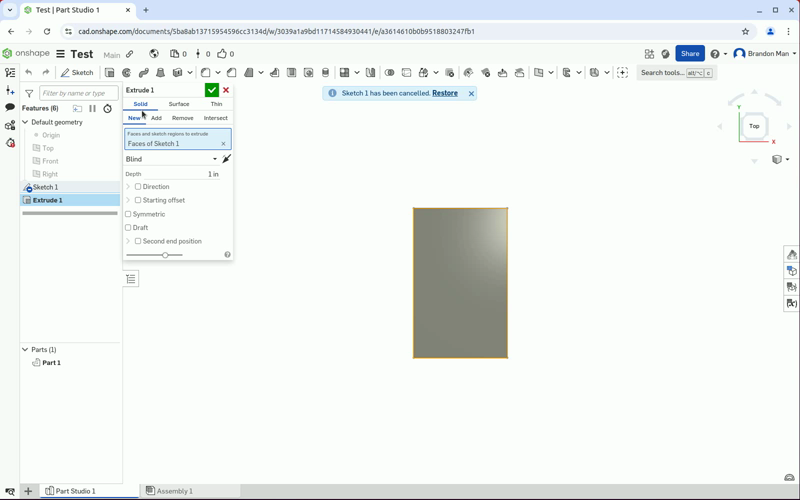
mouse_move(137, 120)
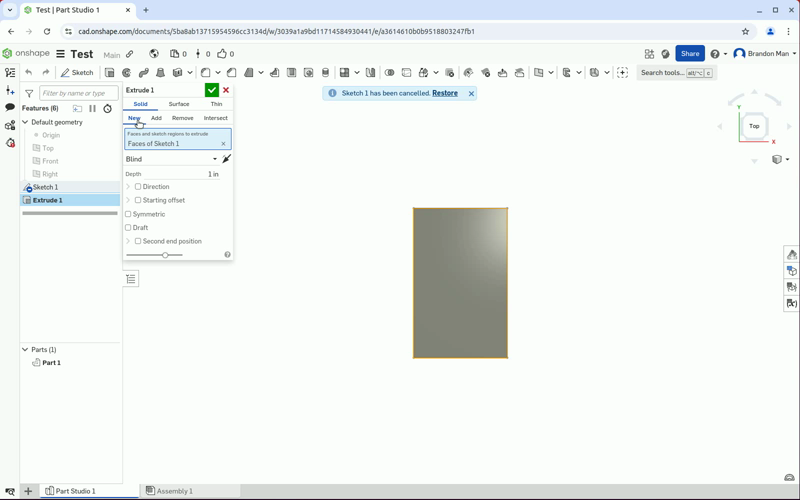
click(137, 120)
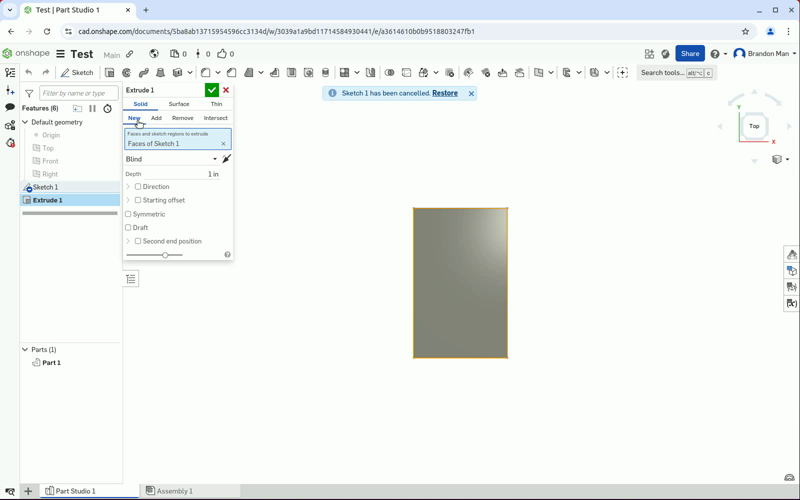
key(tab, 4)
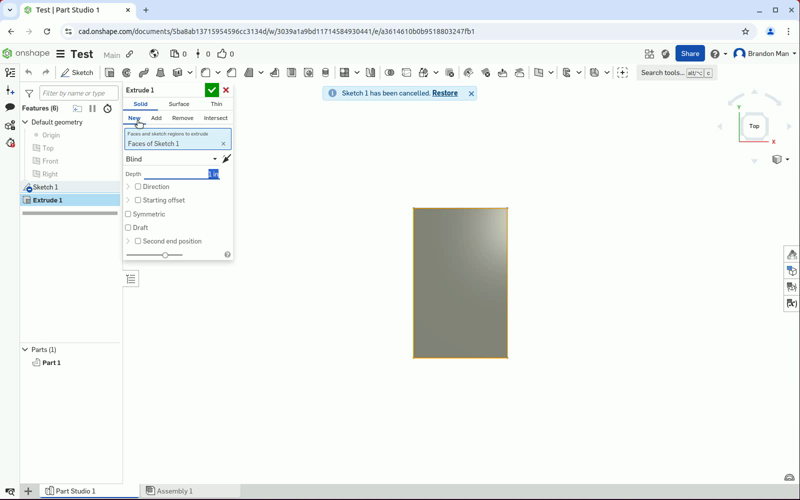
text(1.926)
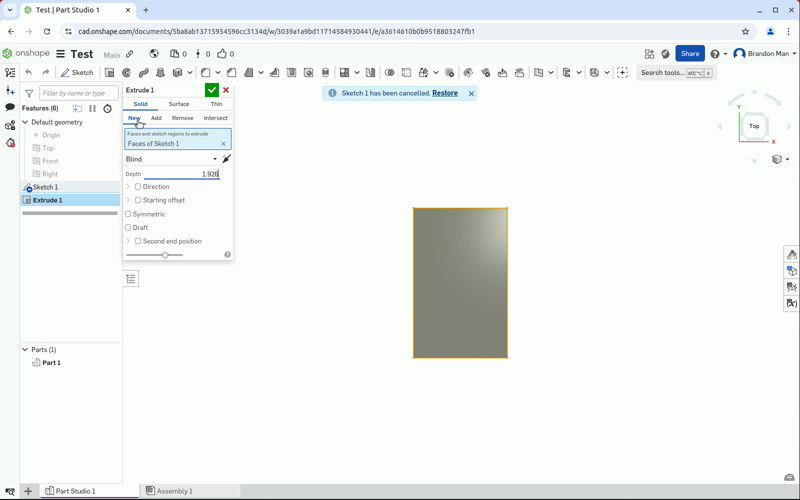
key(enter)
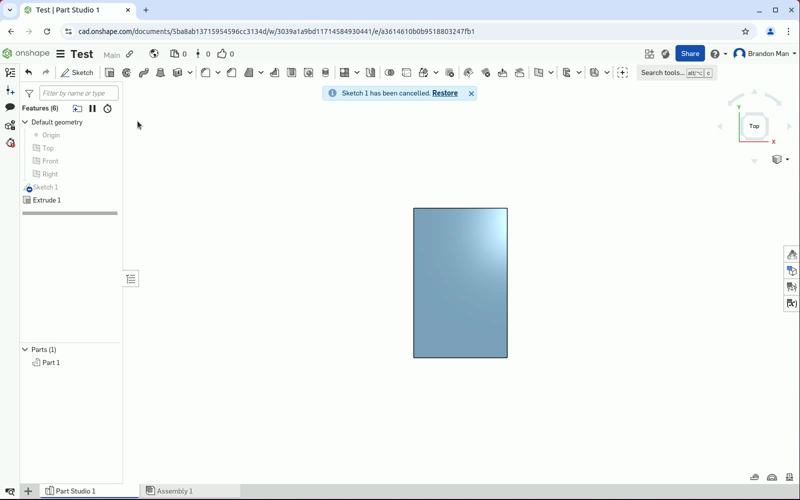
key(shift+h)
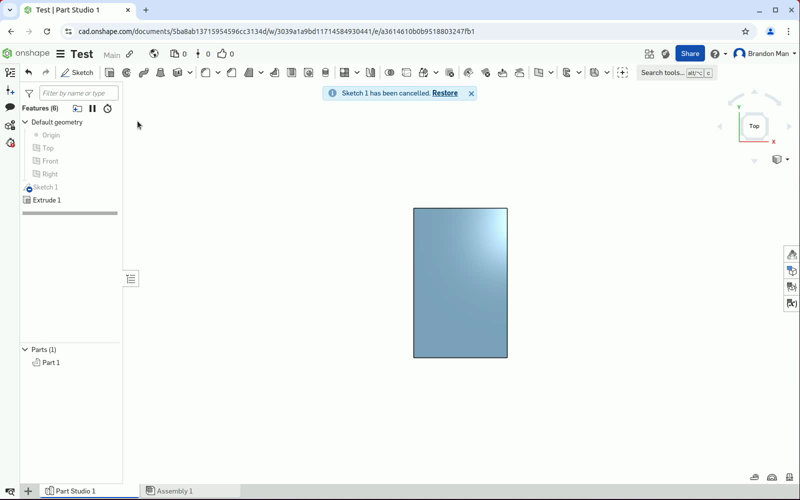
key(shift+h)
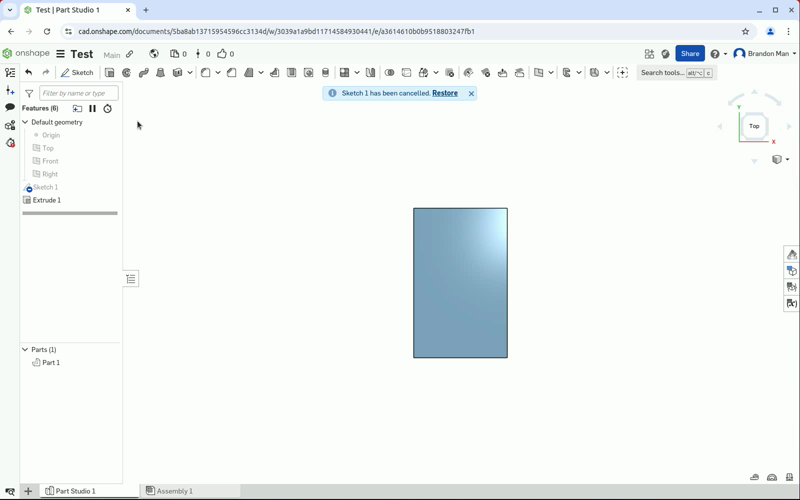
mouse_move(73, 189)
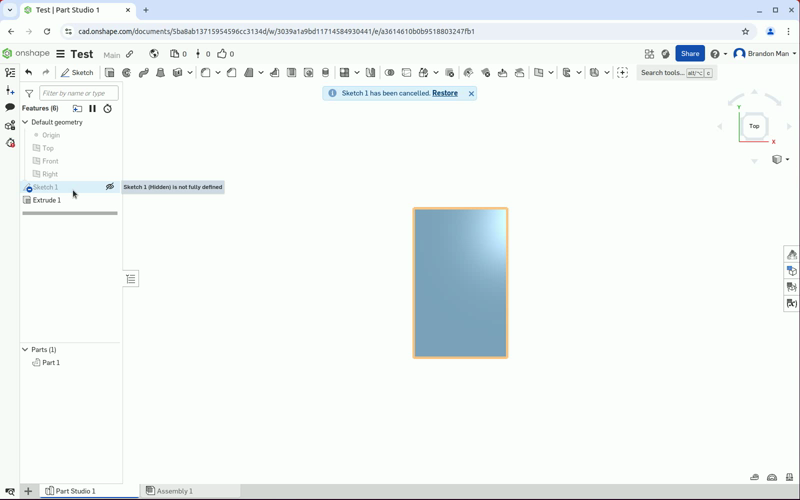
click(73, 189)
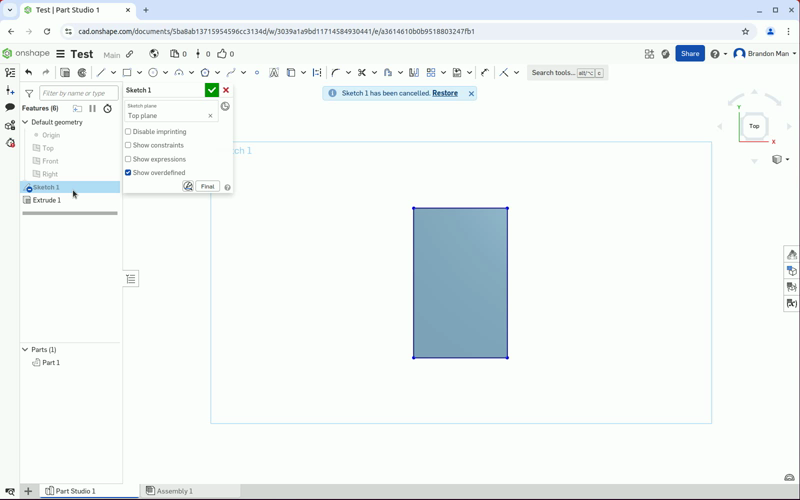
mouse_move(229, 92)
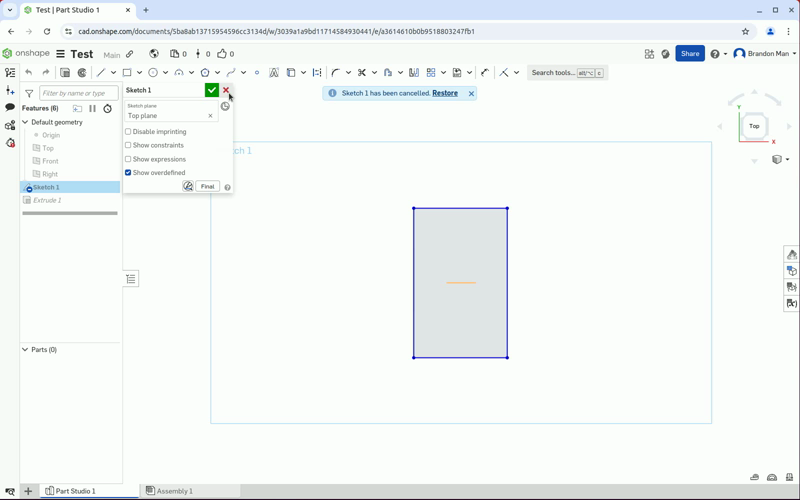
click(229, 92)
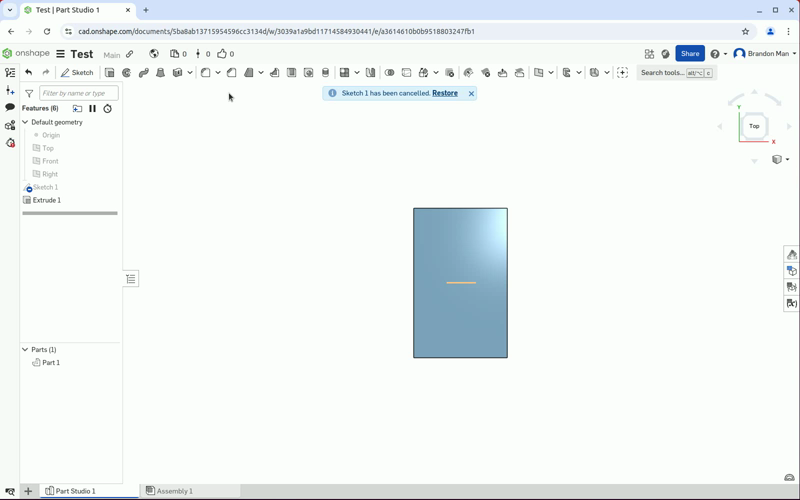
mouse_move(541, 75)
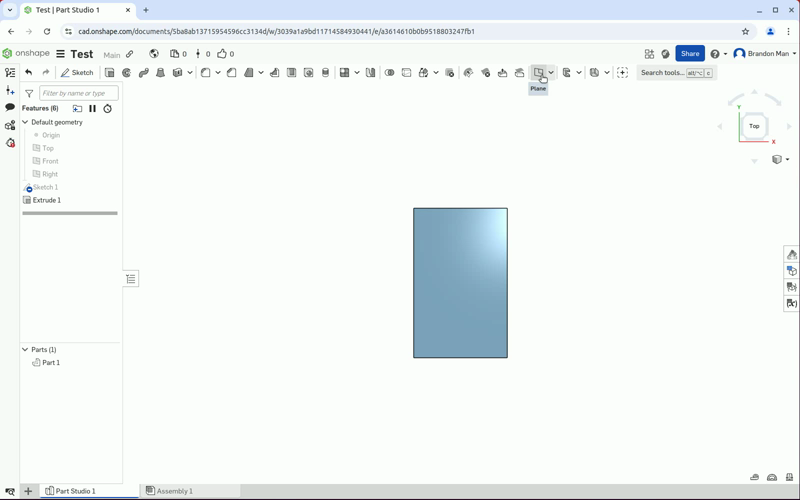
click(541, 75)
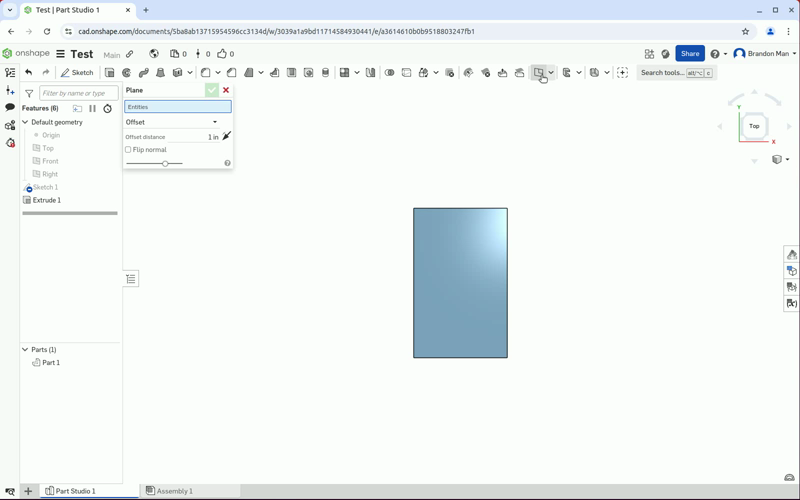
mouse_move(73, 150)
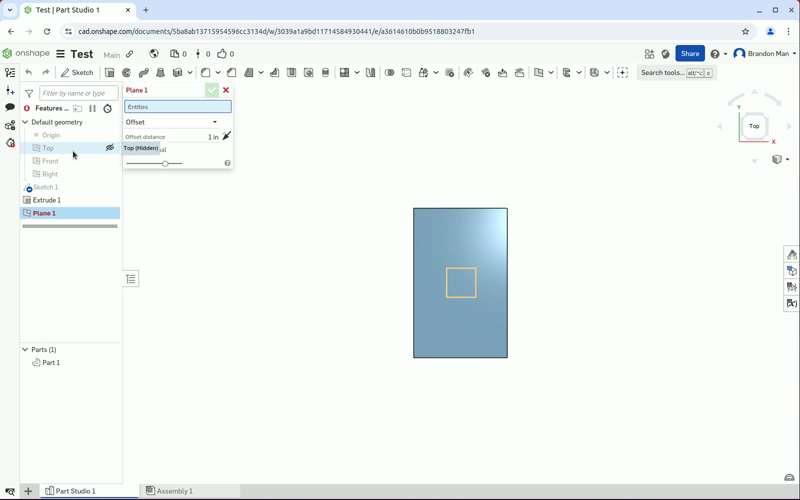
click(73, 150)
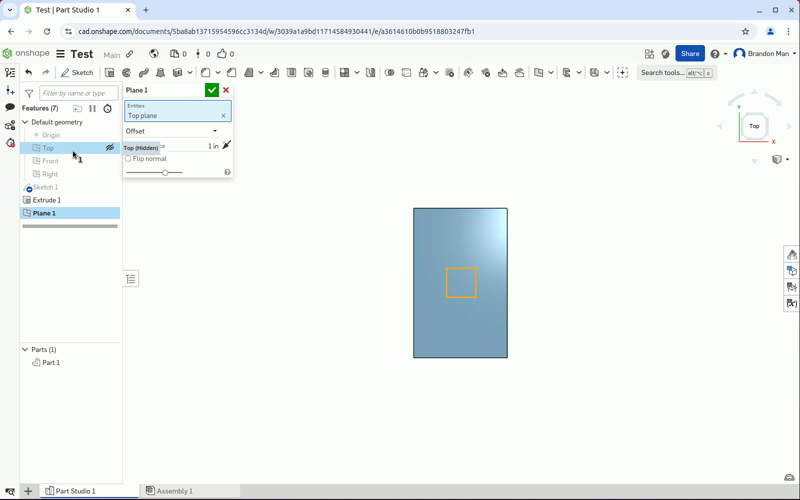
key(tab, 2)
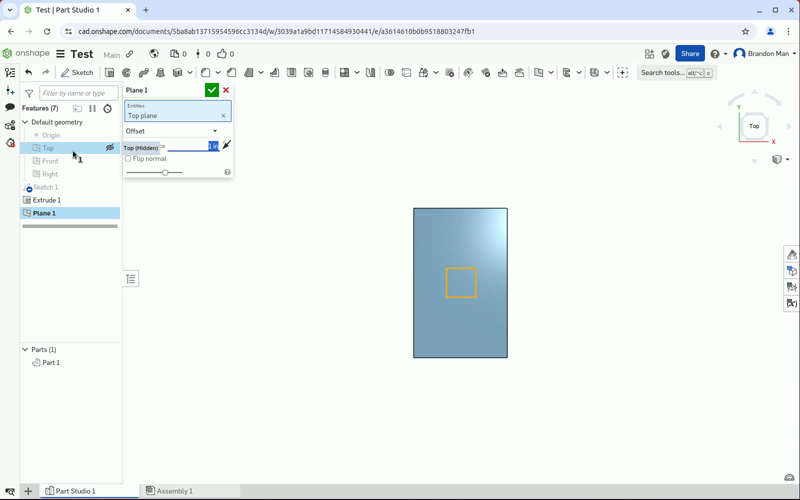
text(1.91)
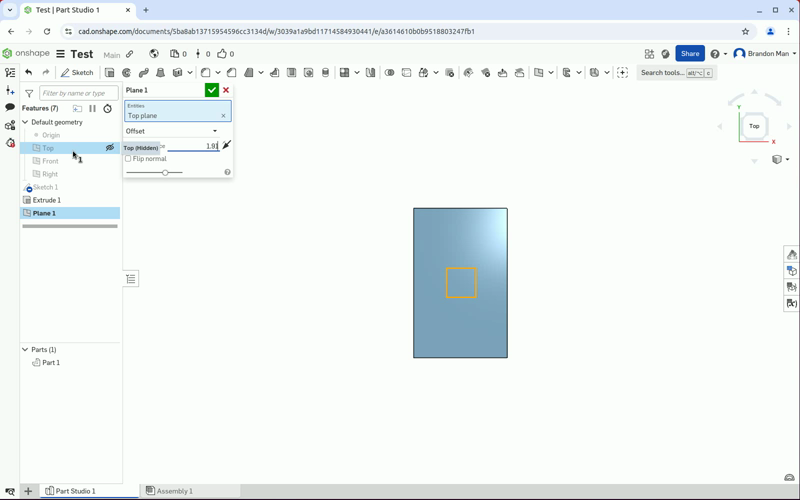
key(enter, 2)
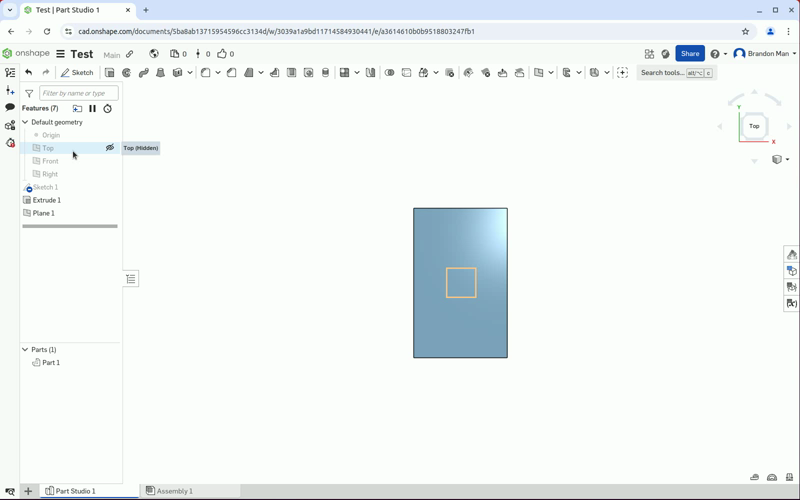
key(shift+s)
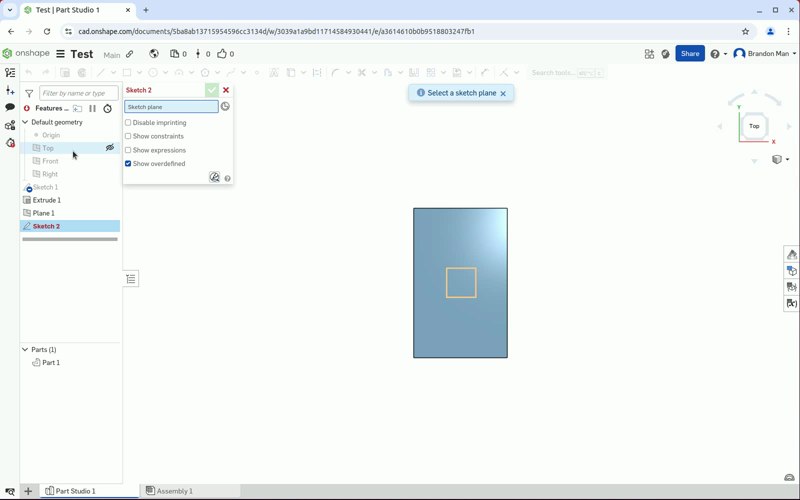
mouse_move(73, 215)
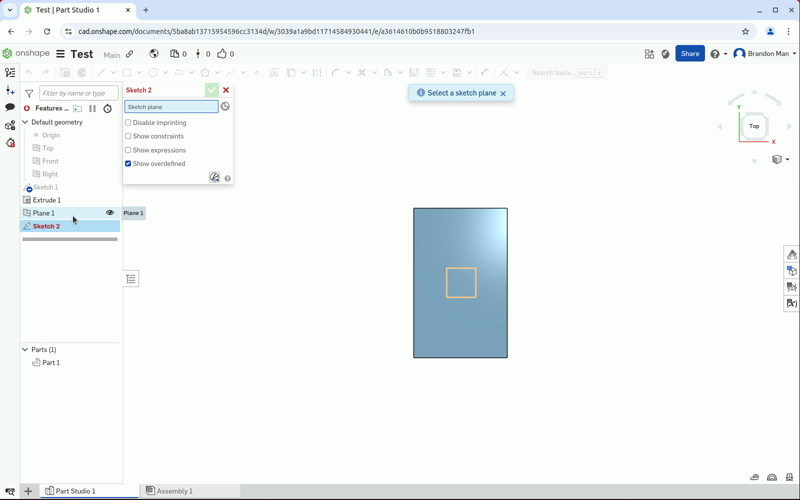
click(73, 215)
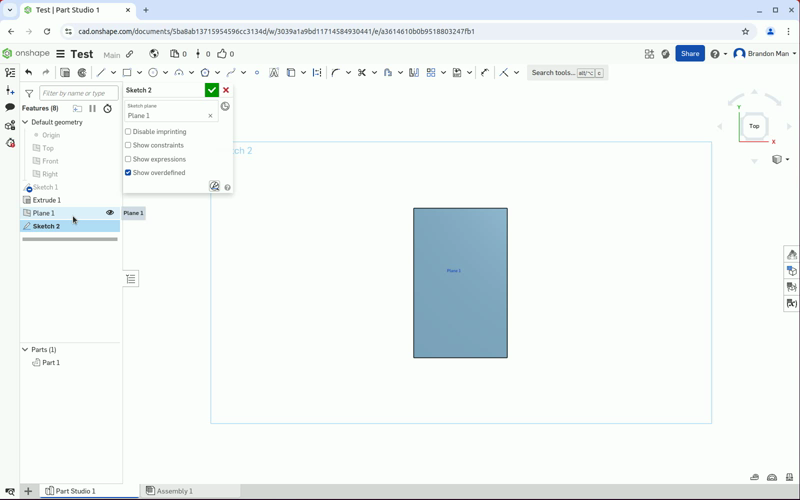
mouse_move(73, 352)
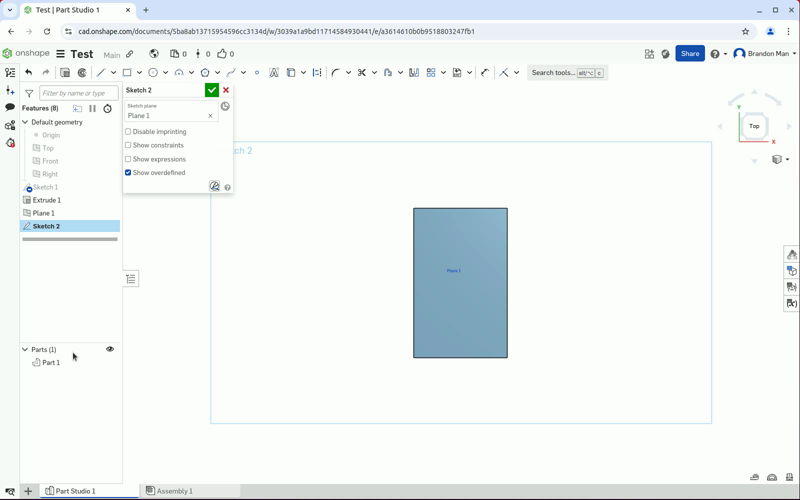
key(y)
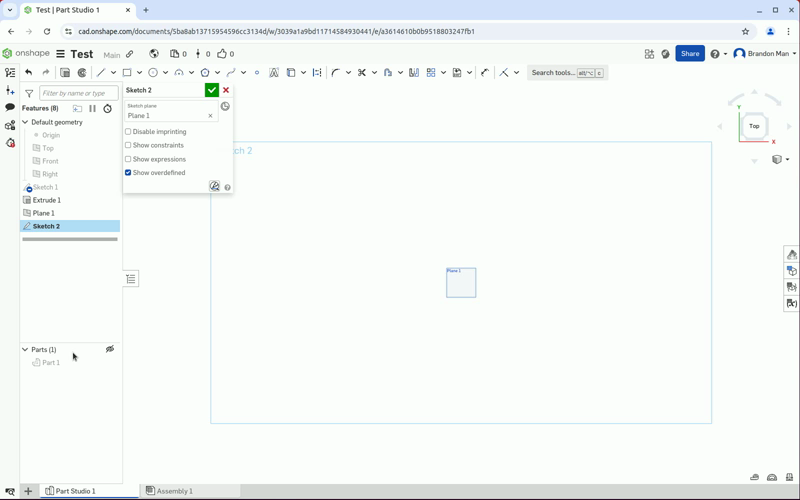
key(c)
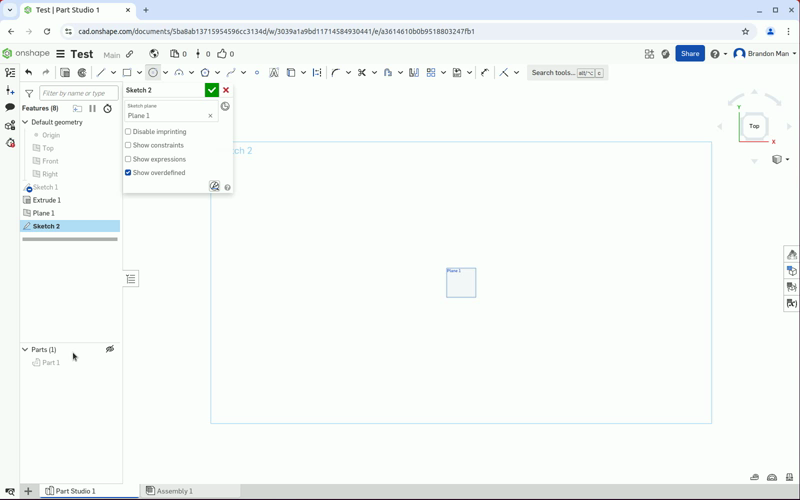
key_down(shift)
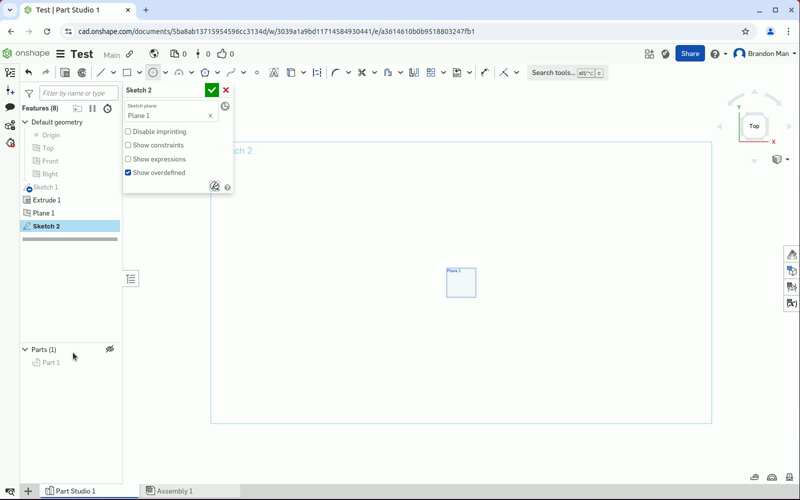
mouse_move(461, 282)
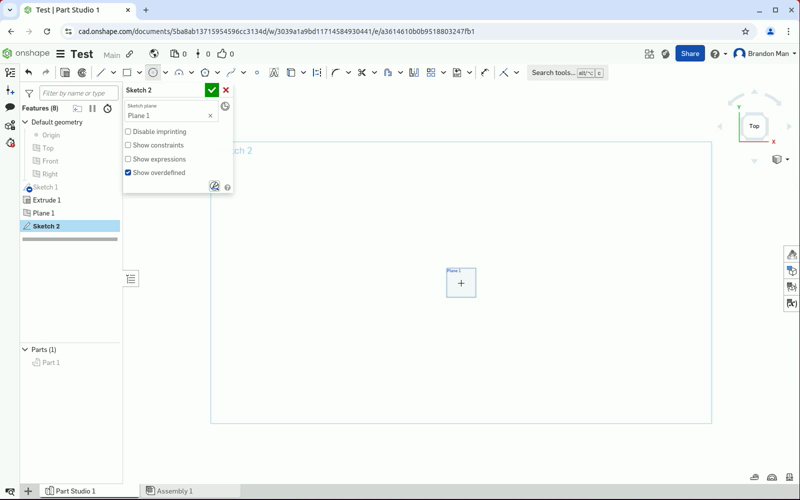
click(461, 282)
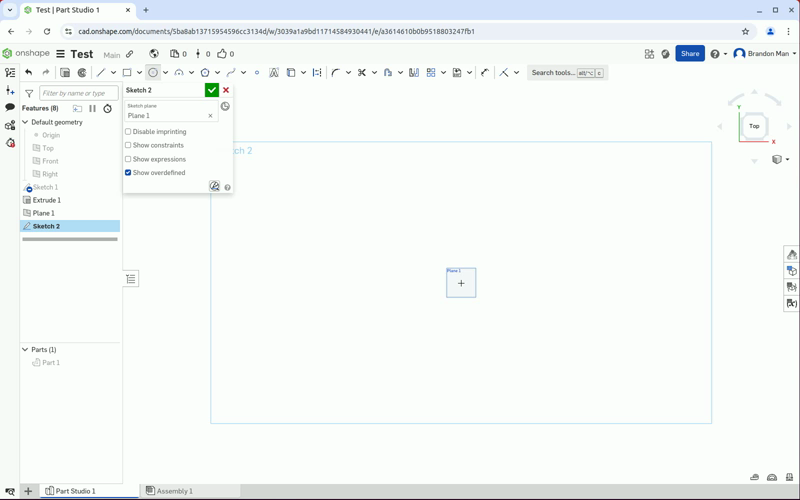
key_up(shift)
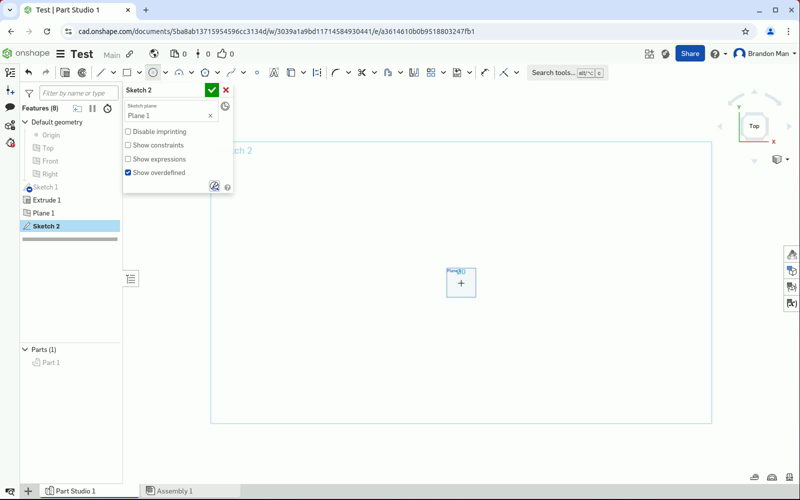
mouse_move(468, 282)
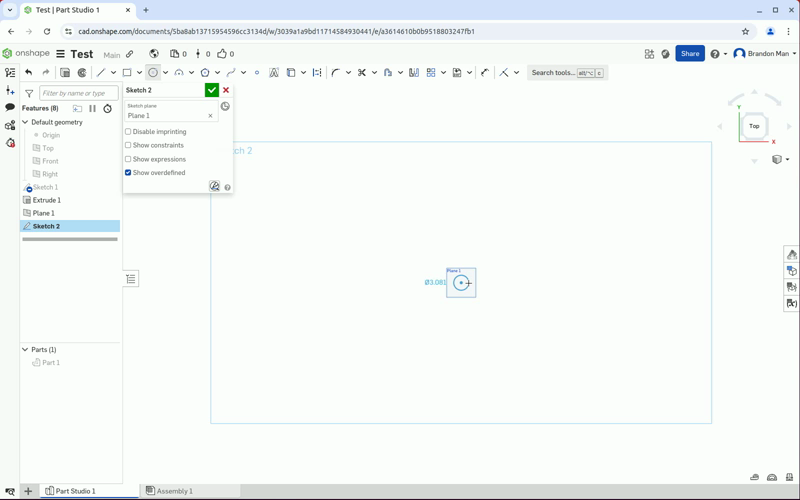
click(468, 282)
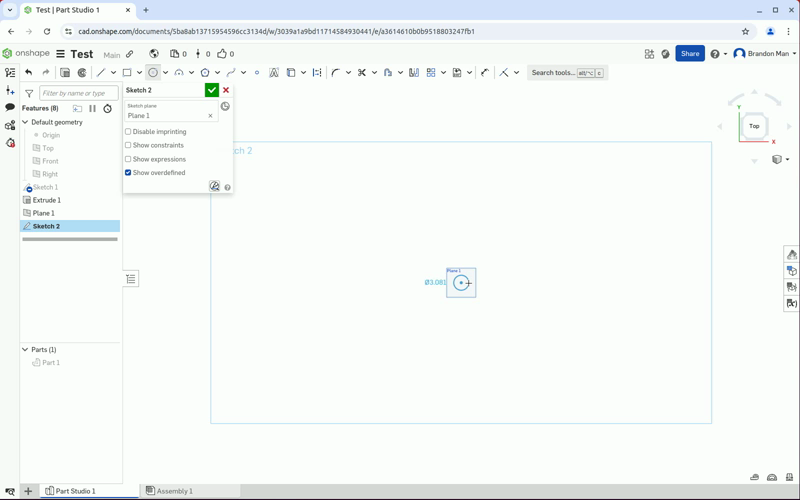
key(esc)
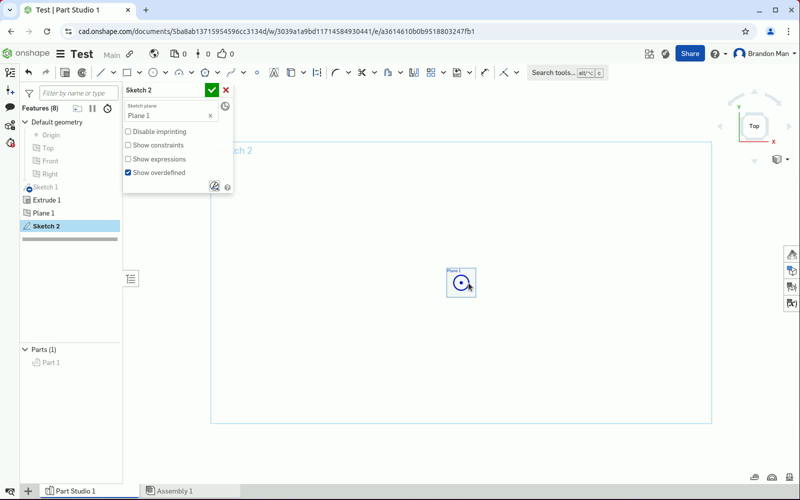
mouse_move(464, 277)
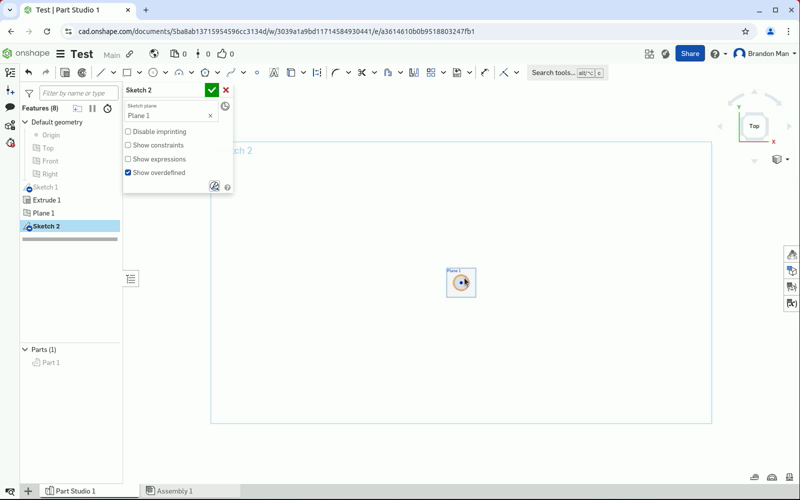
scroll(6)
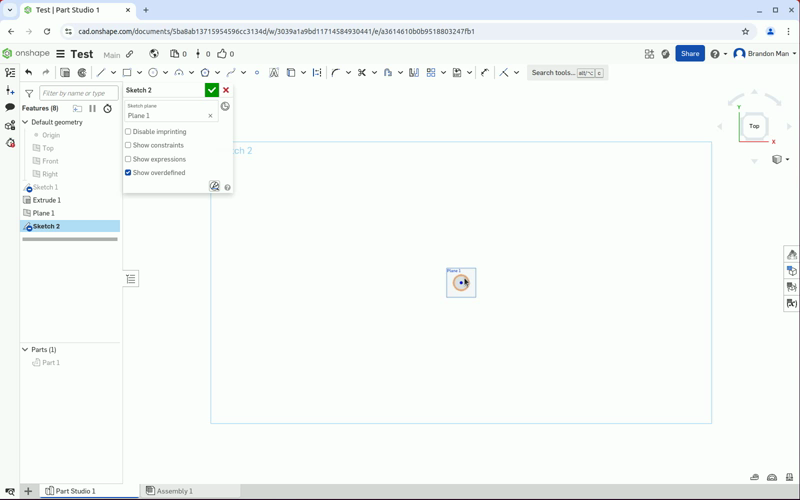
scroll(6)
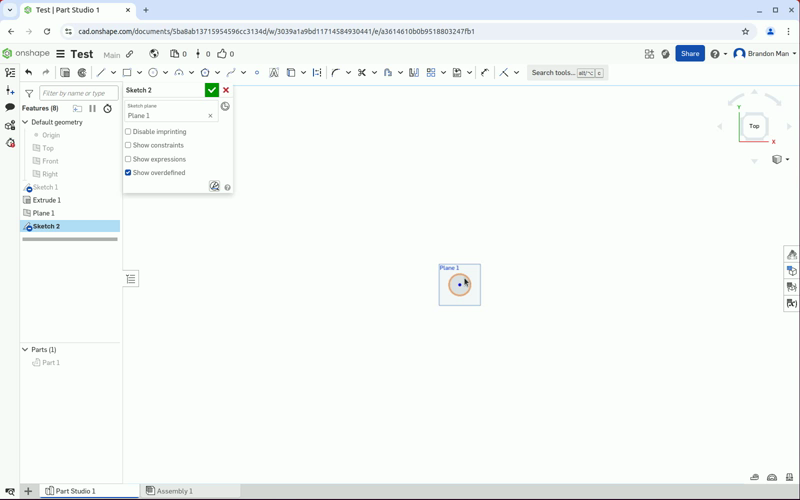
scroll(6)
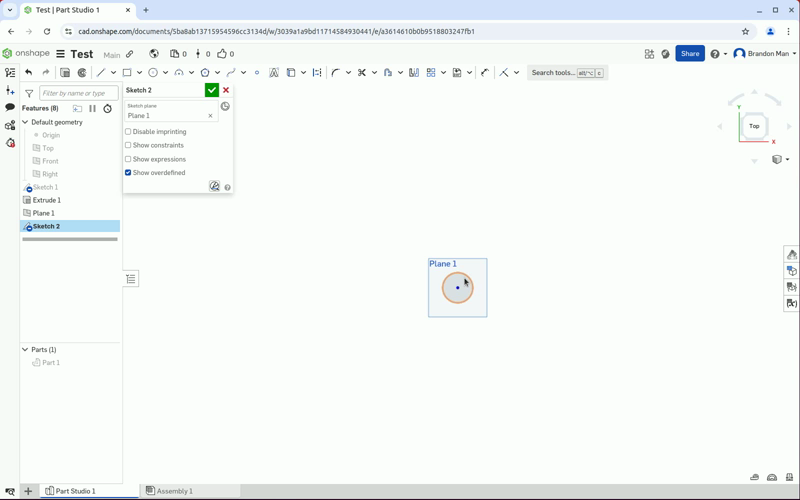
scroll(6)
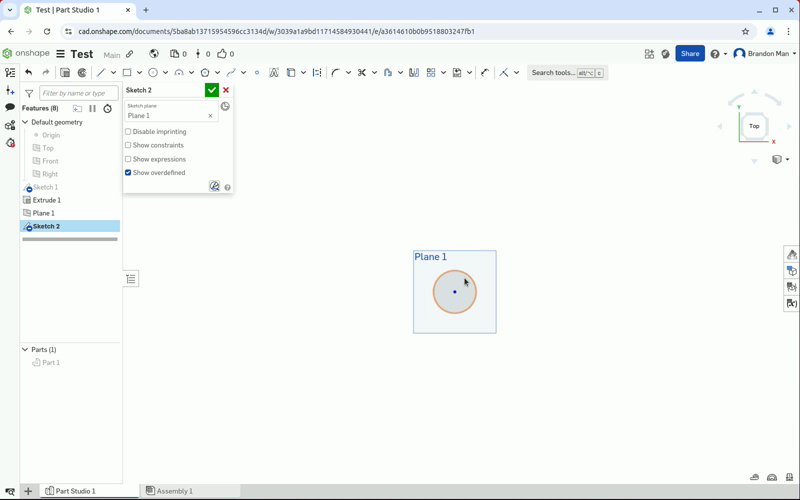
scroll(6)
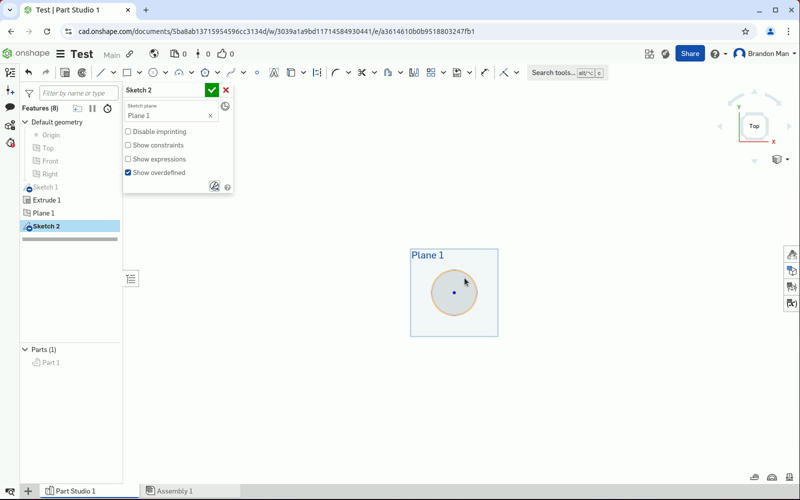
scroll(6)
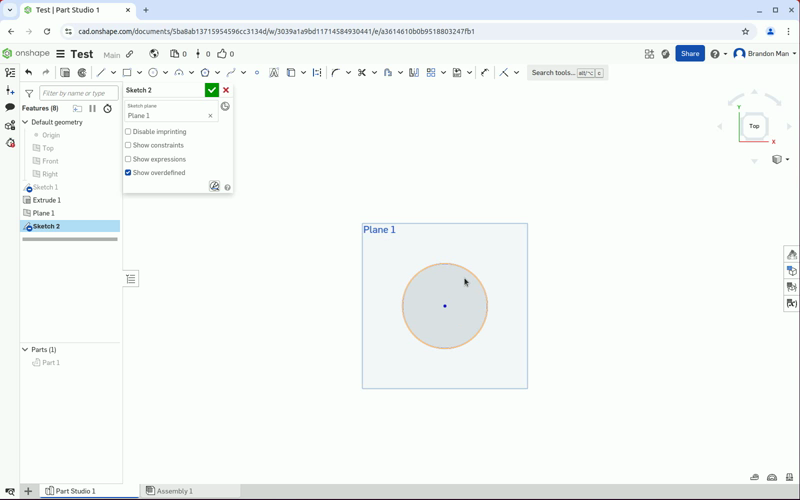
scroll(6)
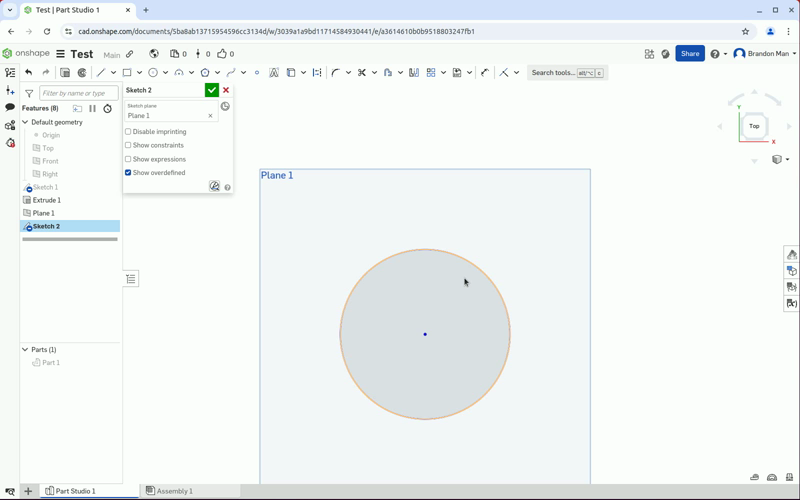
click(464, 277)
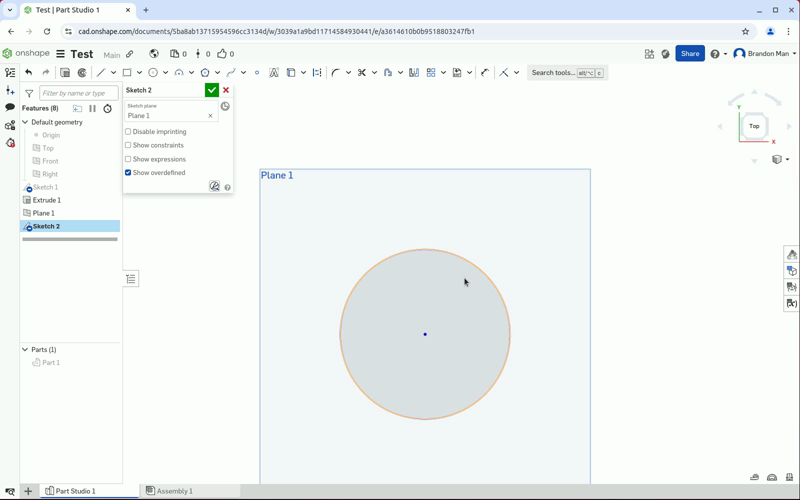
scroll(-6)
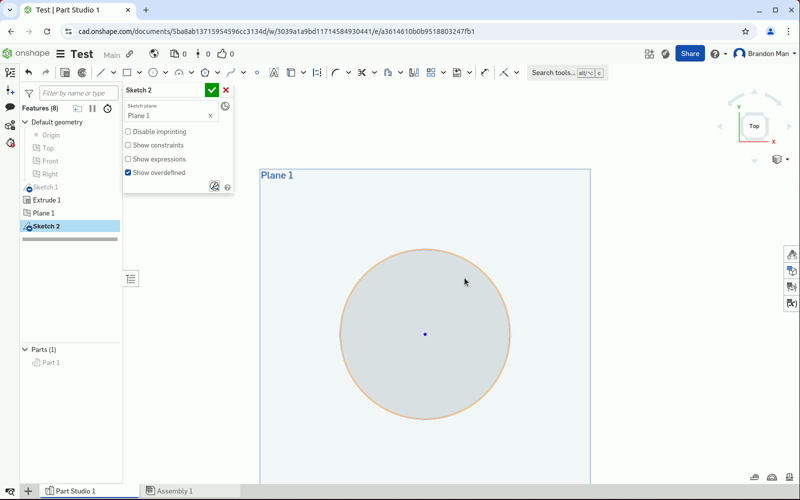
scroll(-6)
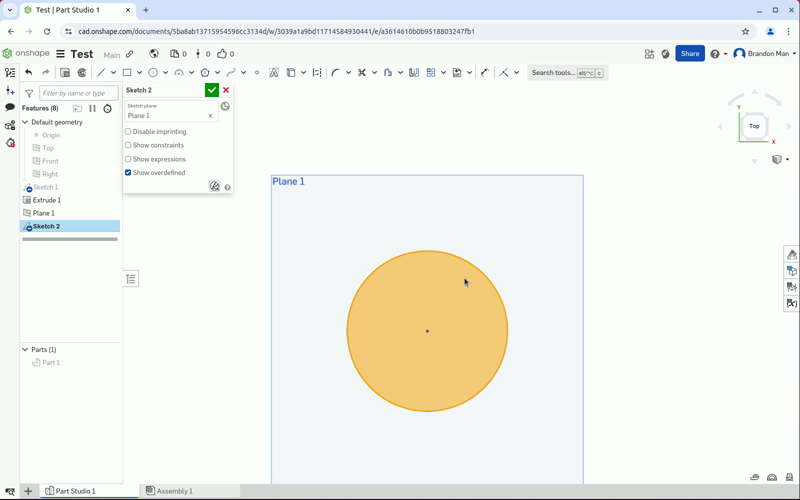
scroll(-6)
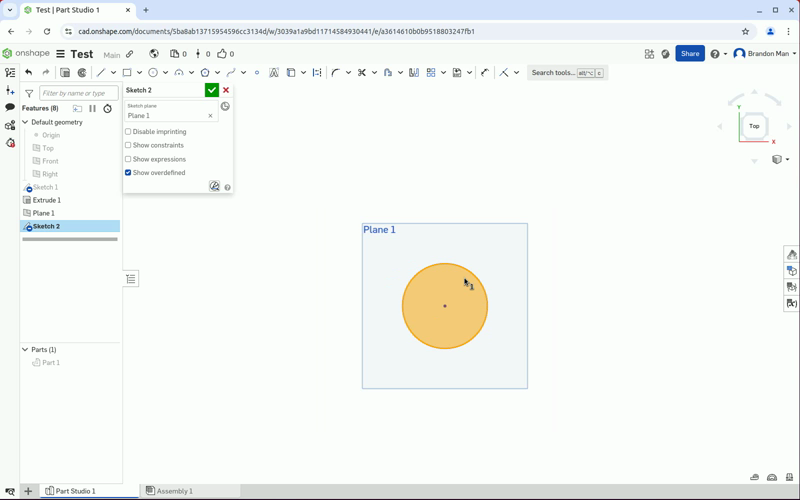
scroll(-6)
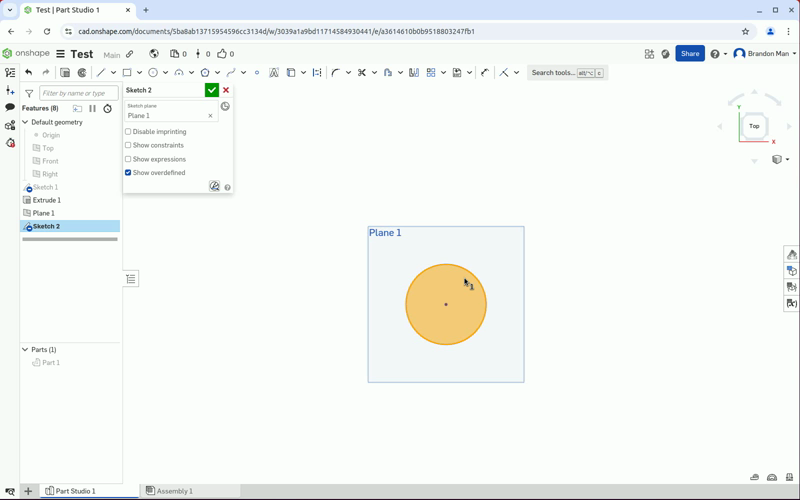
scroll(-6)
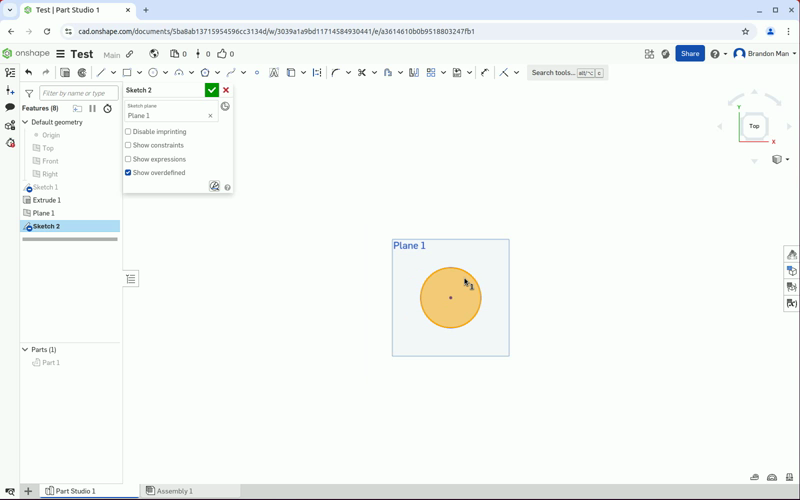
scroll(-6)
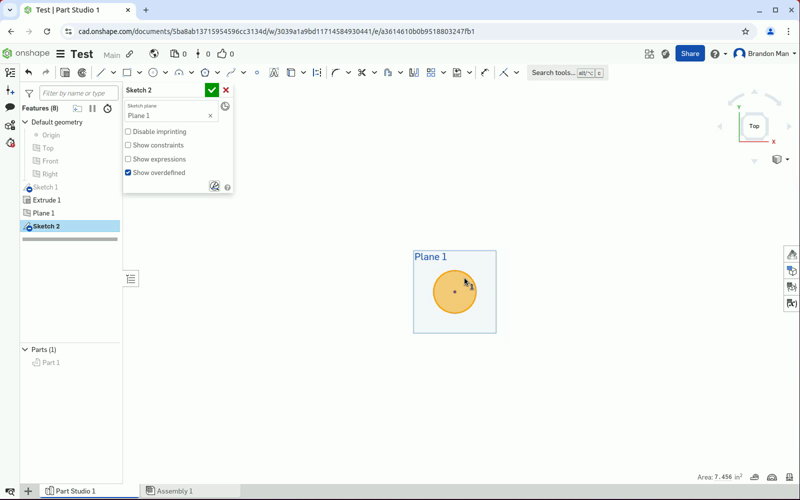
scroll(-6)
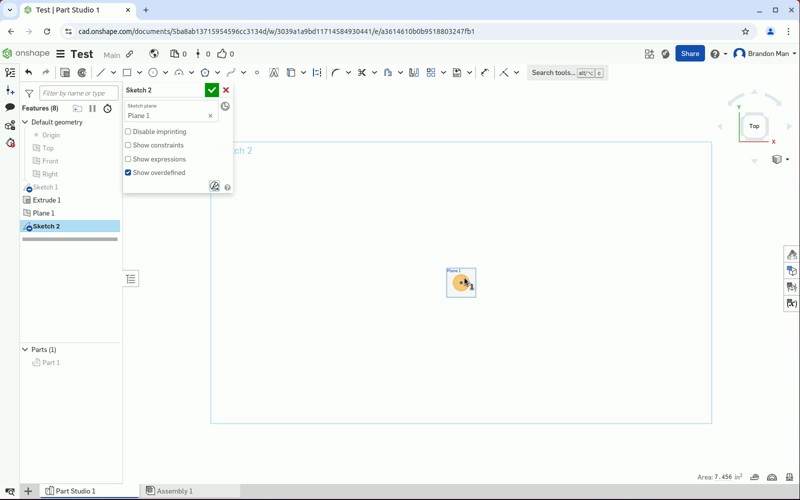
mouse_move(73, 352)
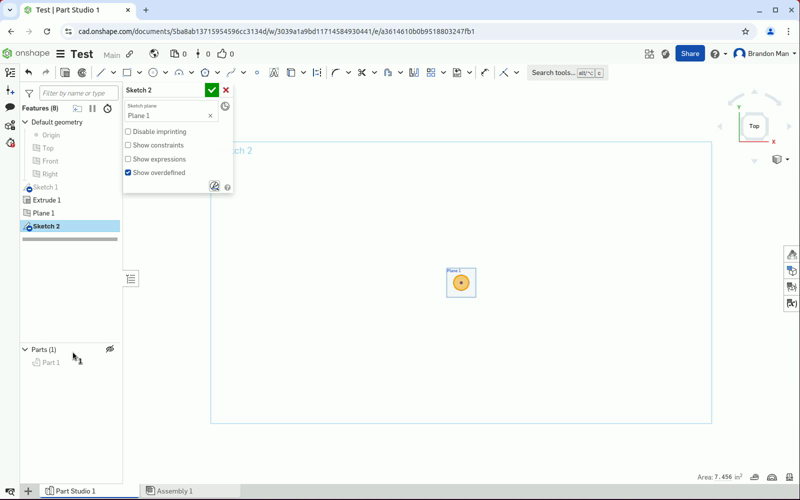
key(shift+y)
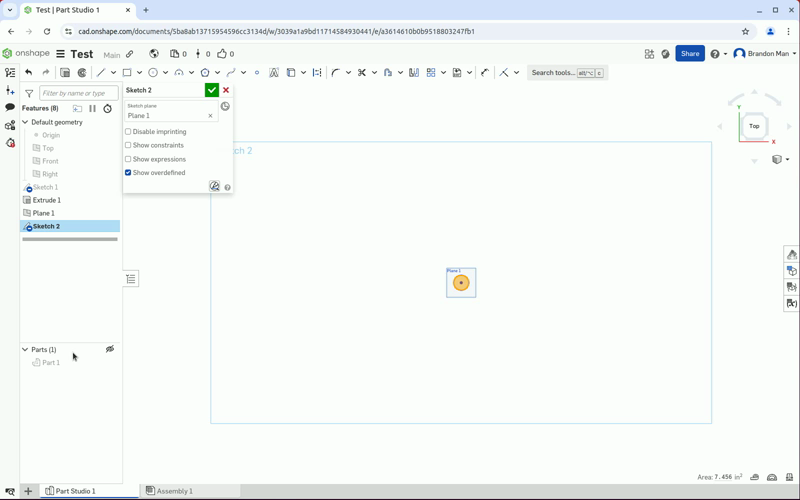
key(shift+e)
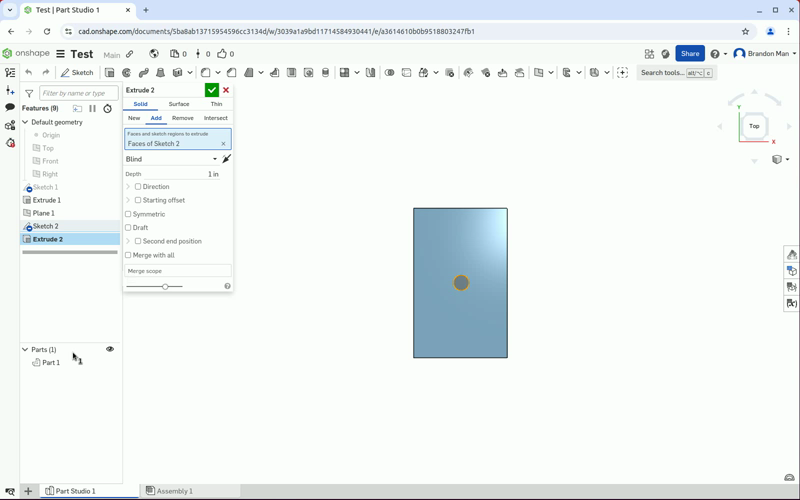
mouse_move(143, 106)
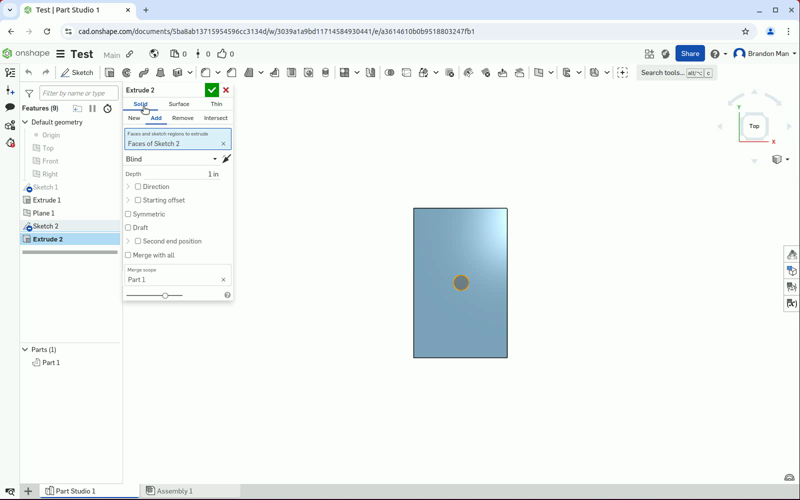
click(143, 106)
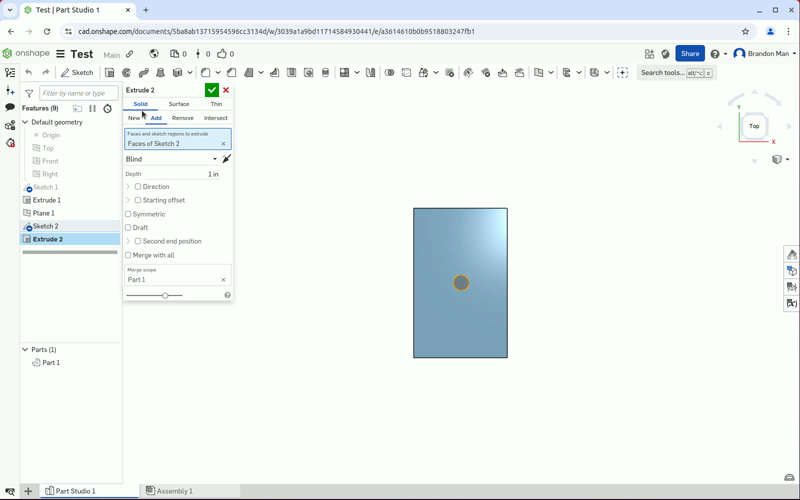
mouse_move(137, 120)
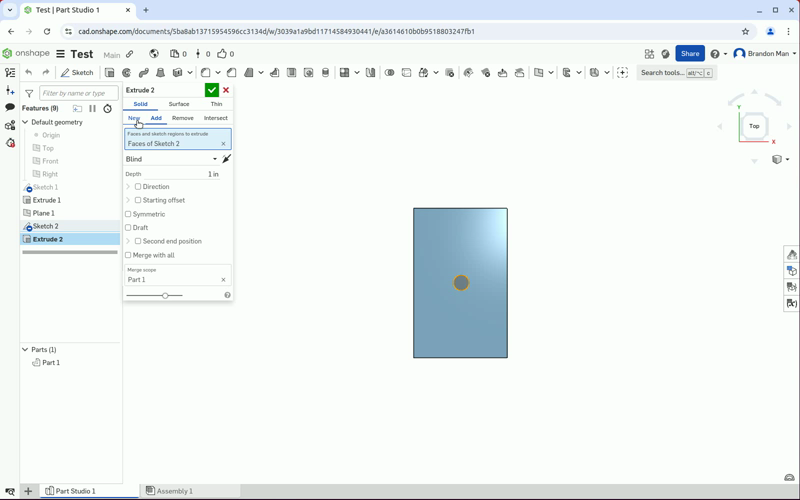
click(137, 120)
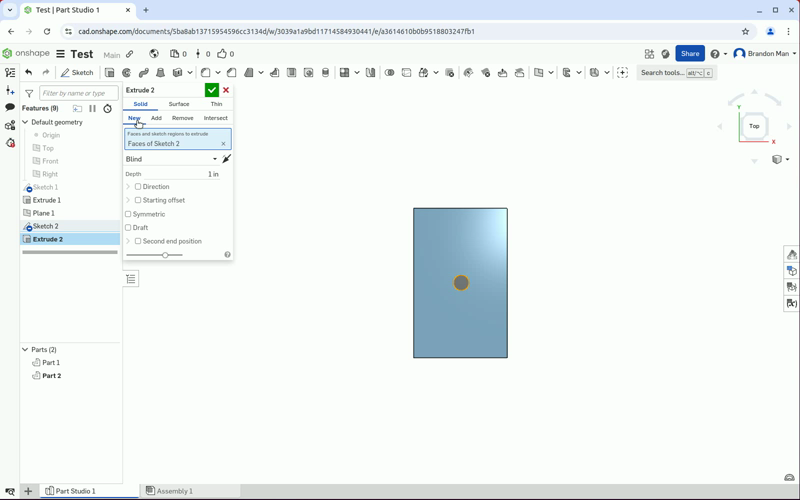
key(tab, 4)
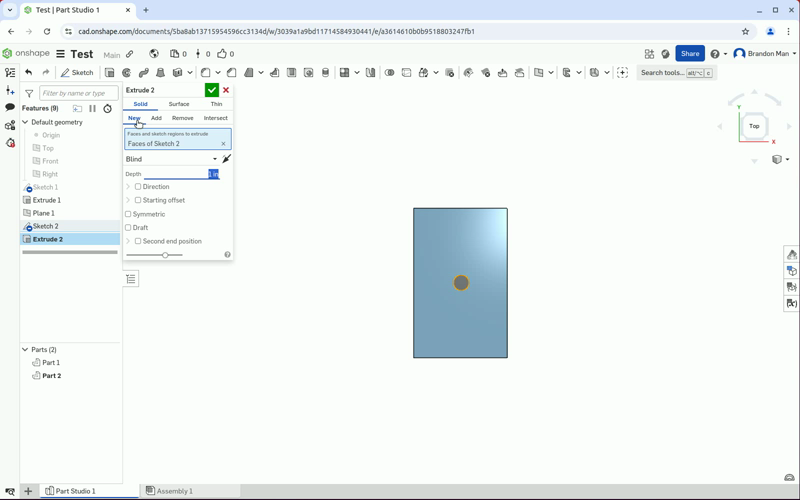
text(21.183)
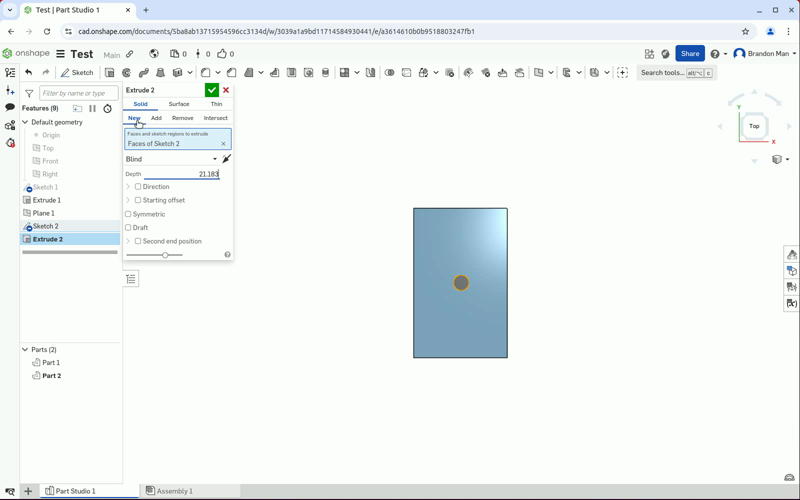
key(enter)
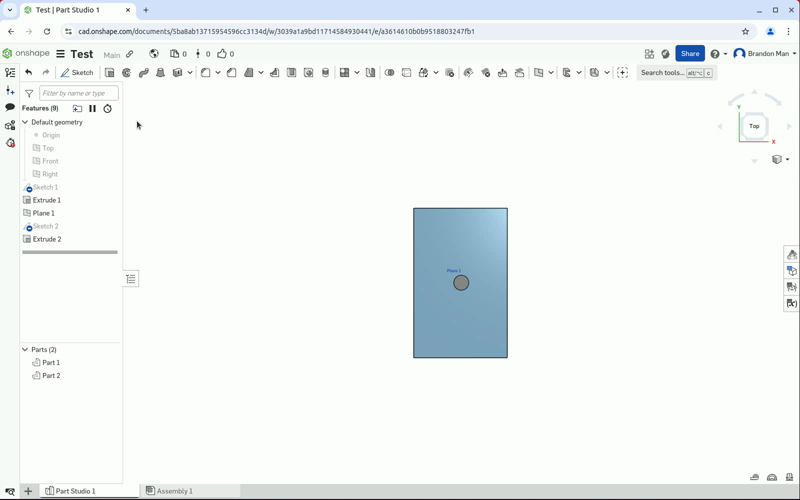
key(shift+h)
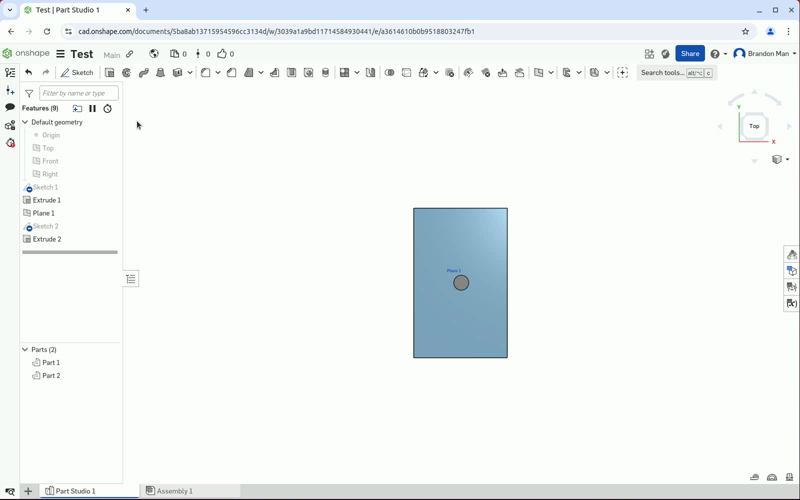
key(shift+h)
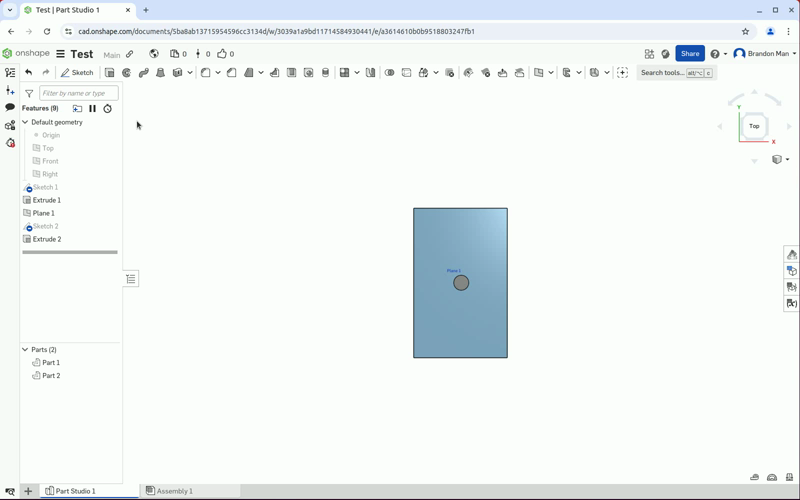
mouse_move(73, 189)
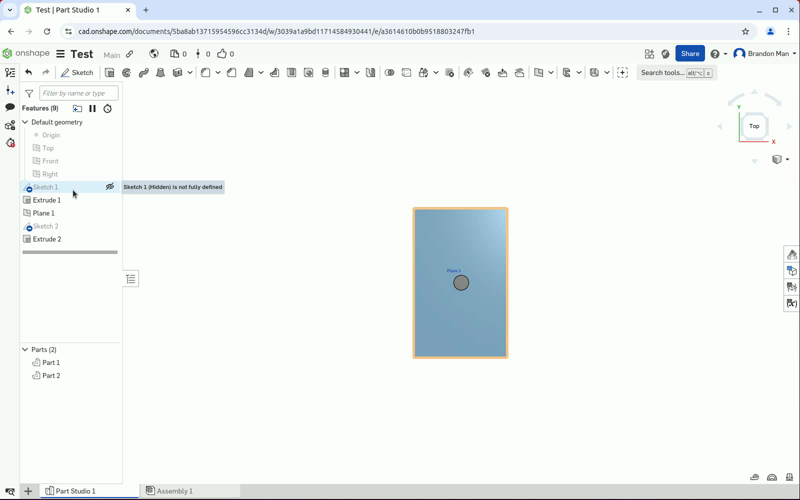
click(73, 189)
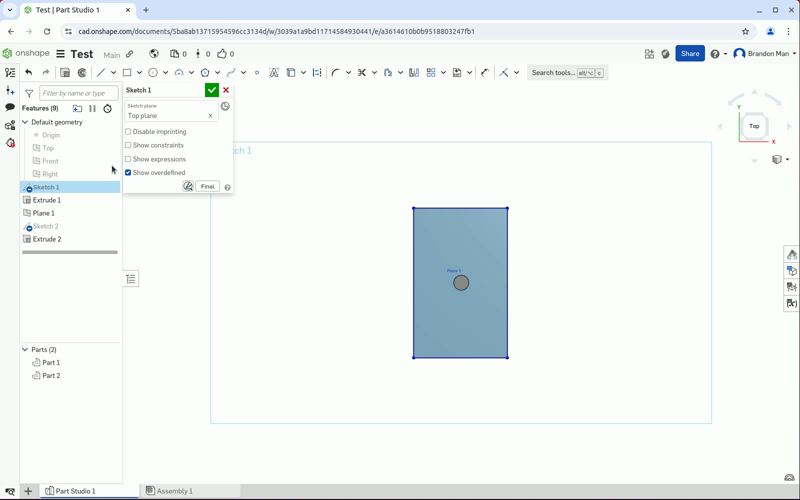
mouse_move(229, 92)
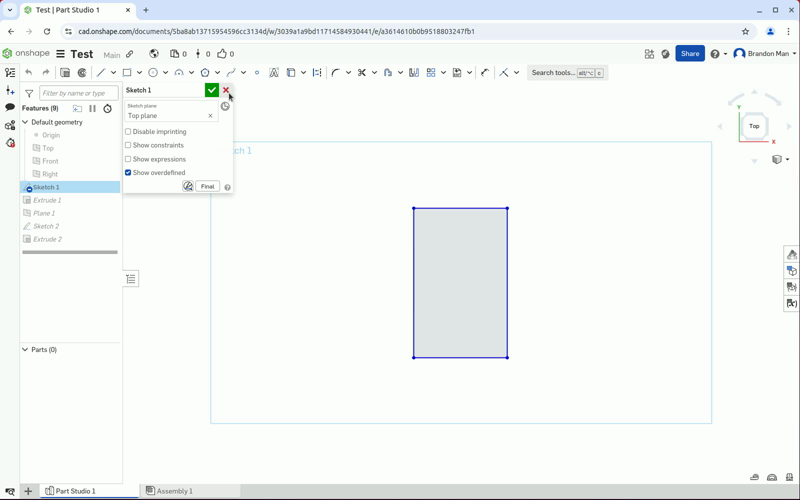
click(229, 92)
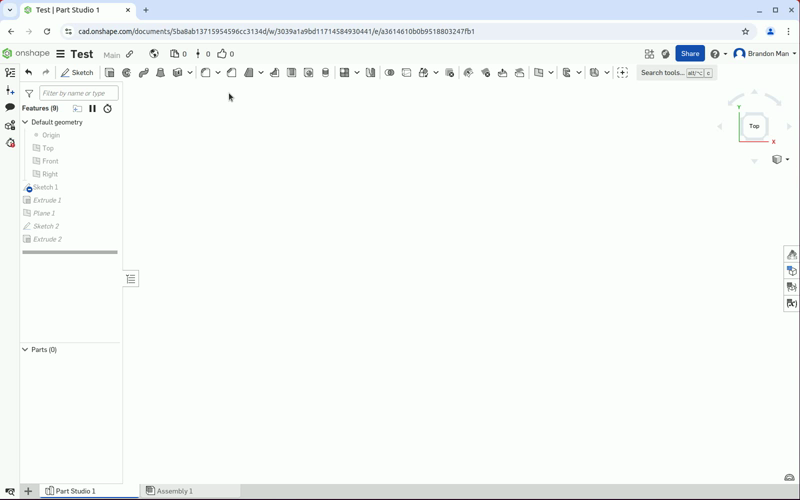
key(shift+s)
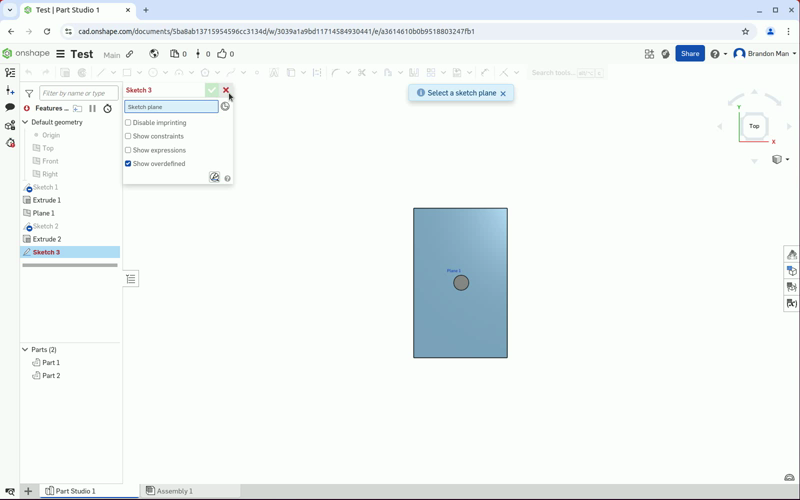
mouse_move(73, 215)
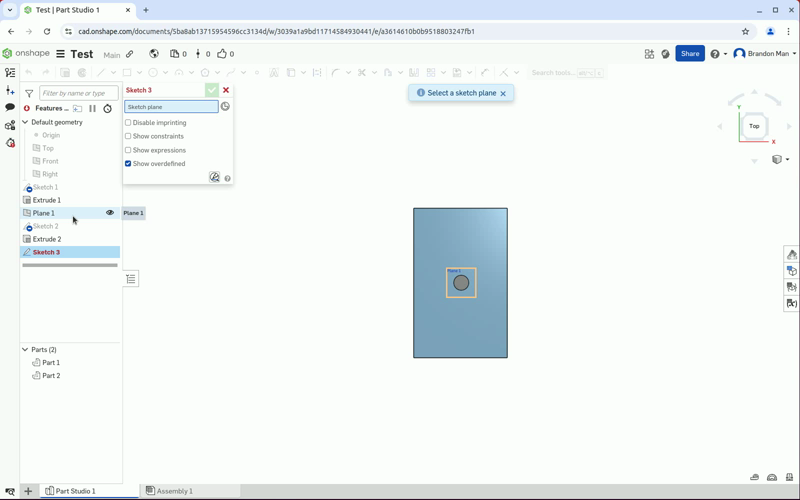
click(73, 215)
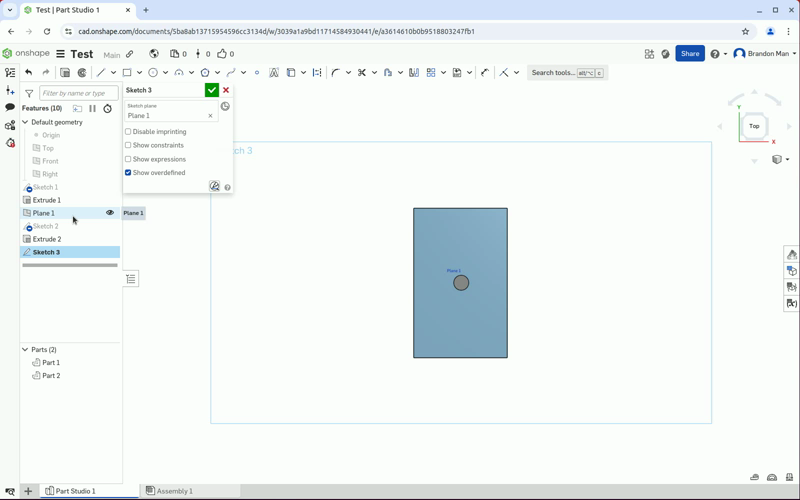
mouse_move(73, 352)
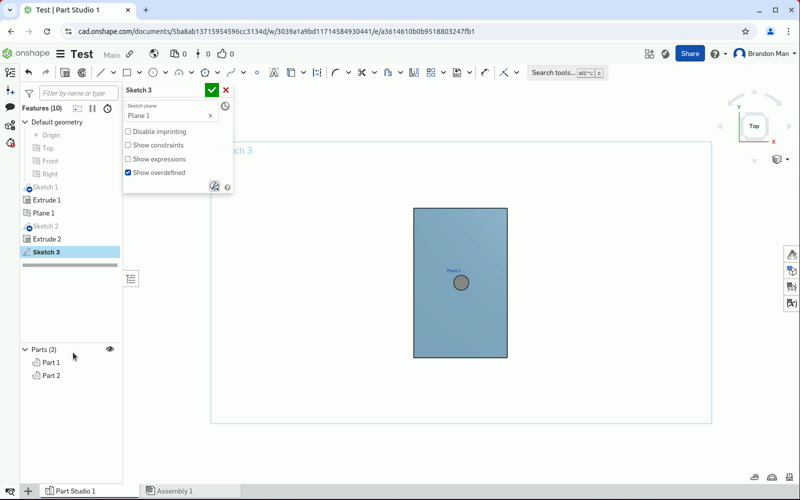
key(y)
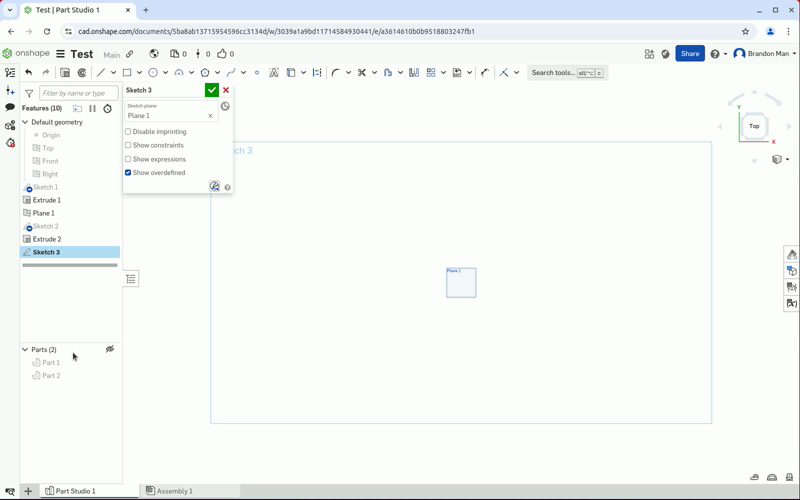
key(l)
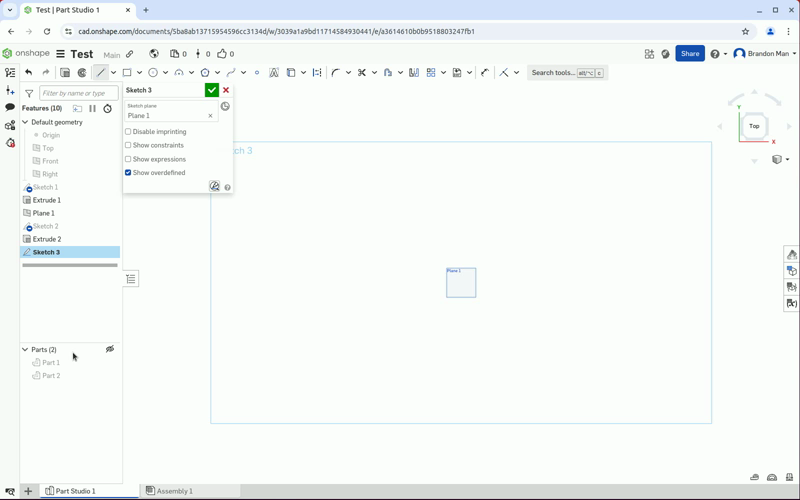
key_down(shift)
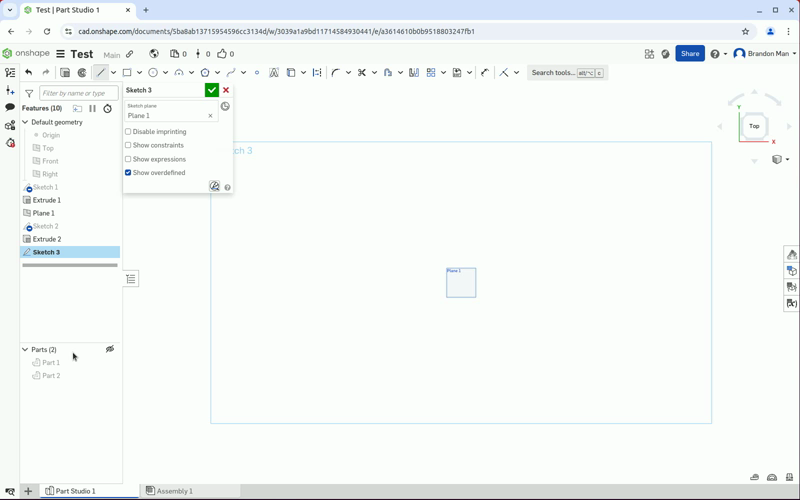
mouse_move(413, 320)
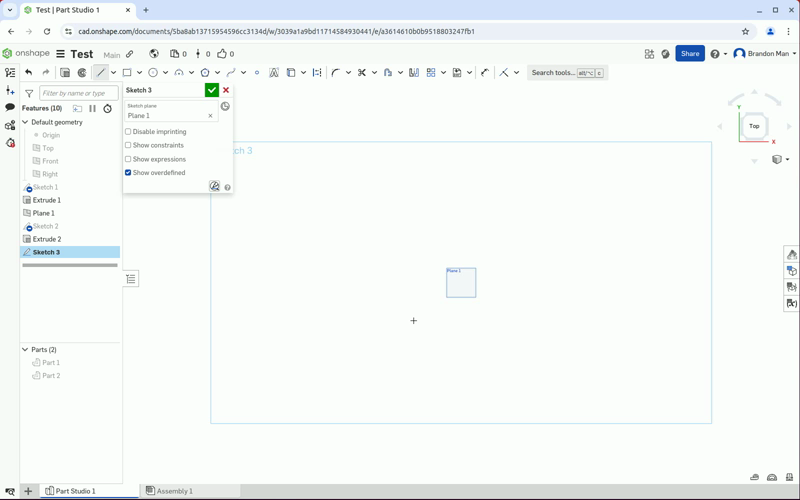
click(413, 320)
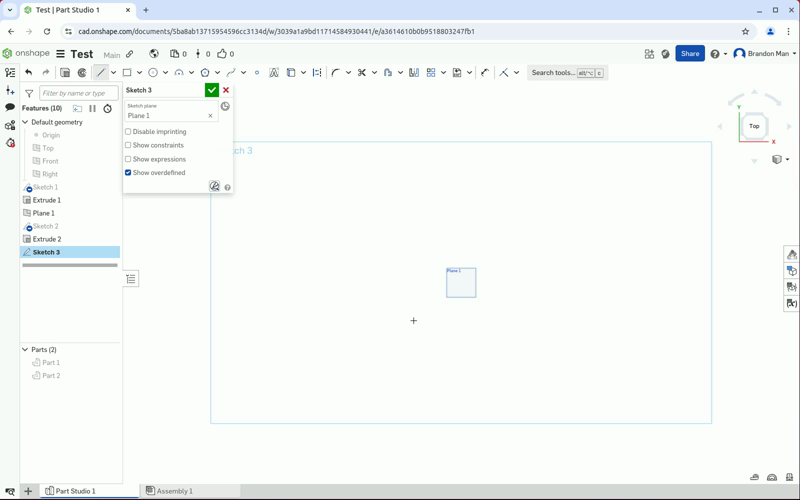
key_up(shift)
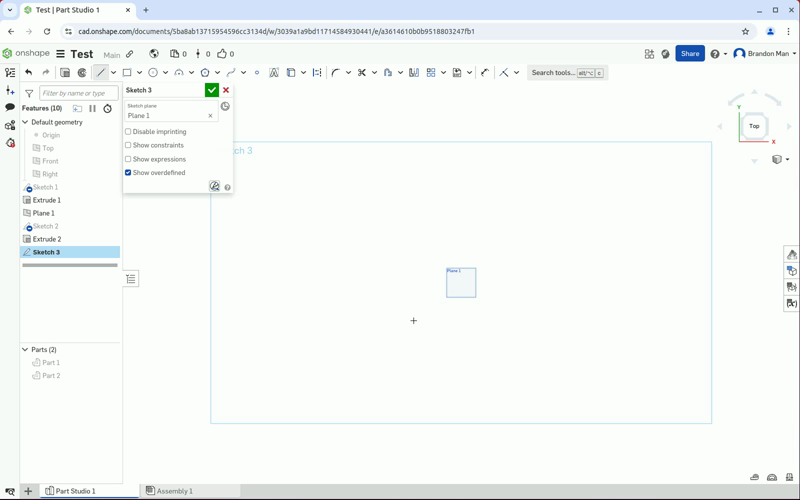
key_down(shift)
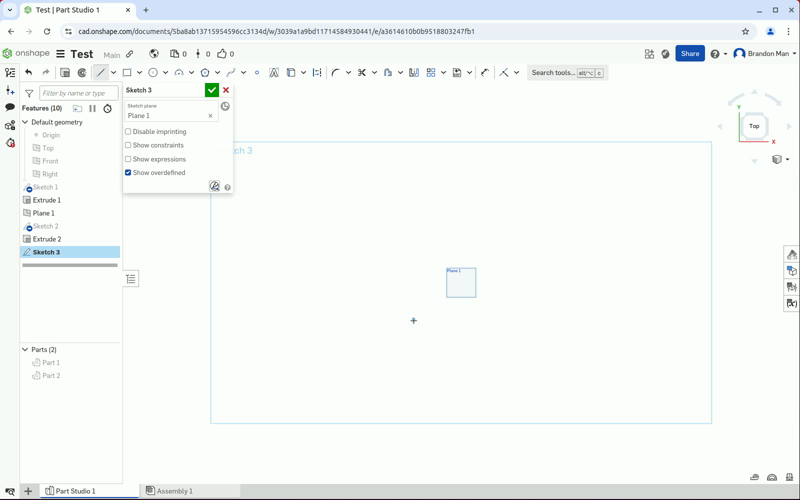
mouse_move(444, 320)
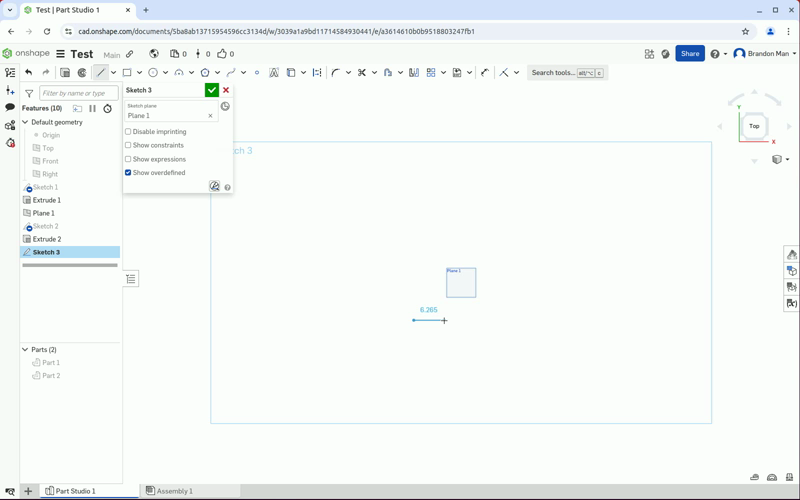
mouse_move(423, 320)
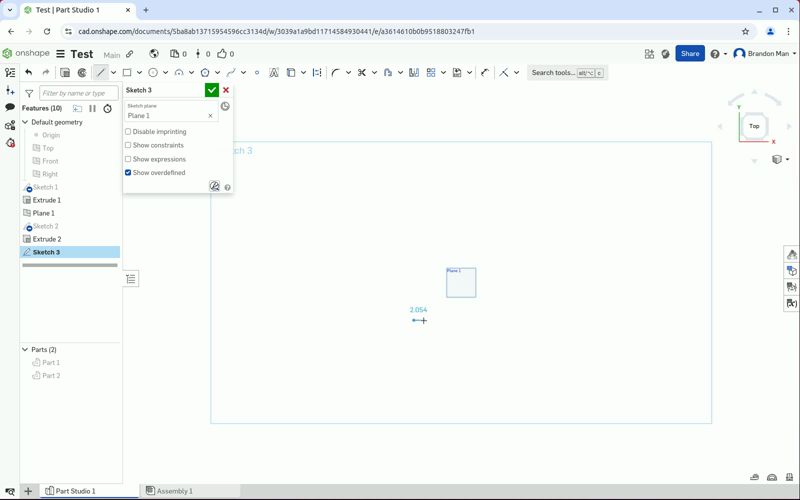
click(423, 320)
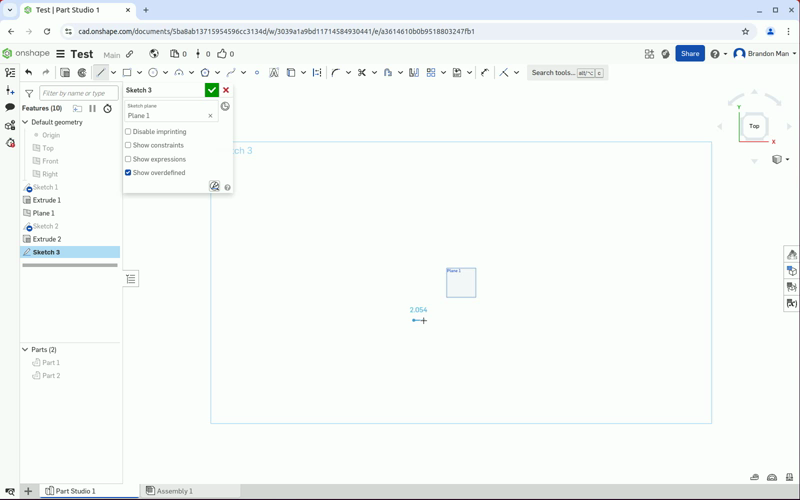
key_up(shift)
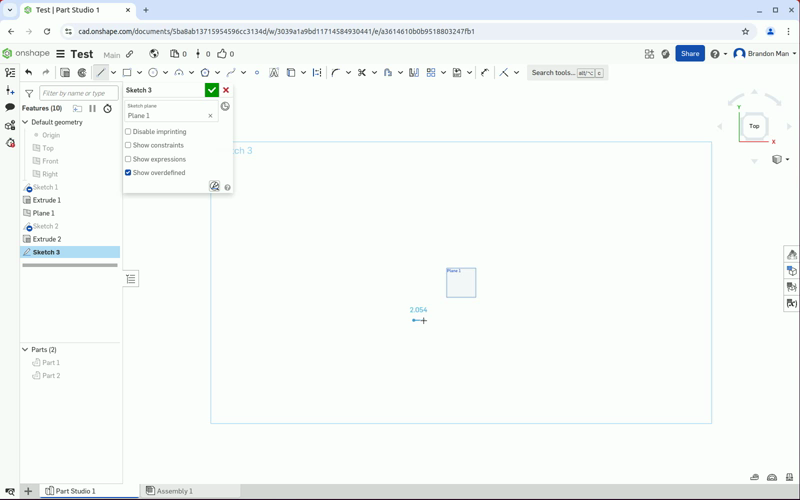
key_down(shift)
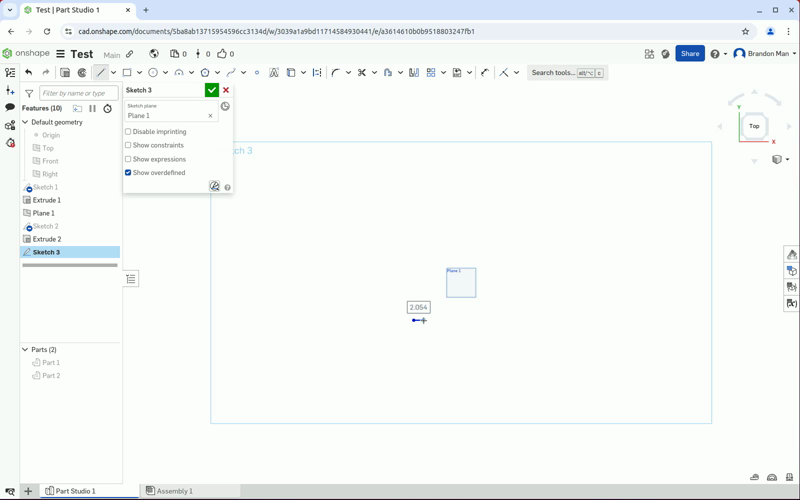
mouse_move(453, 320)
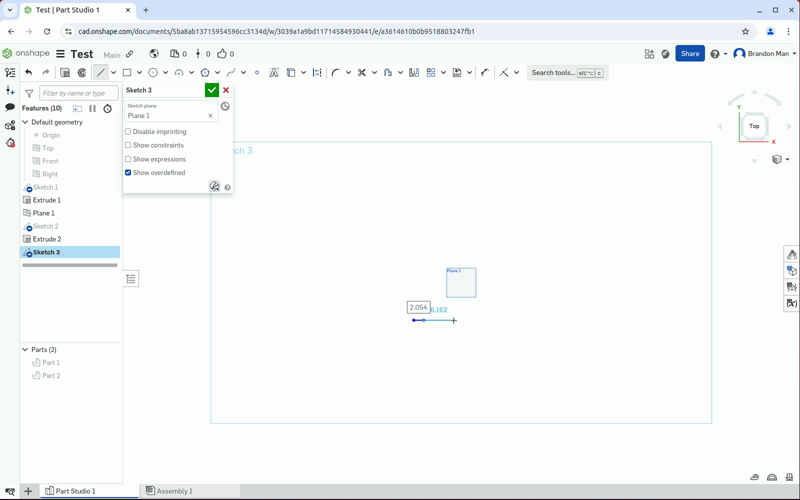
mouse_move(423, 282)
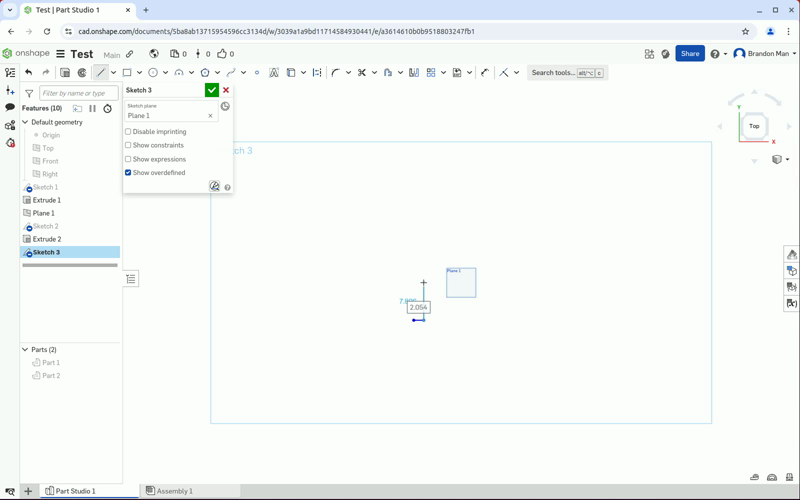
click(423, 282)
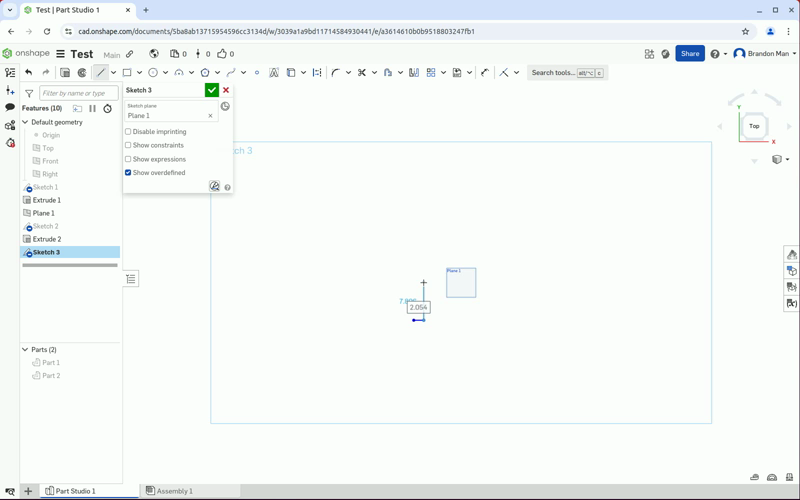
key_up(shift)
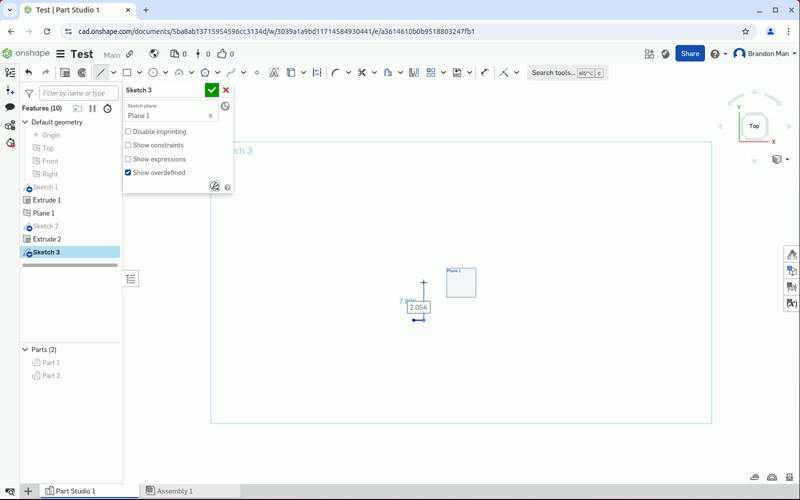
key_down(shift)
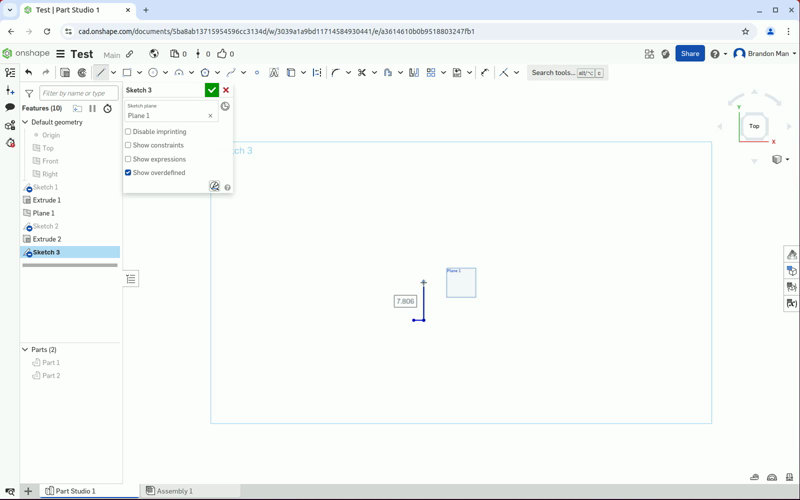
mouse_move(453, 282)
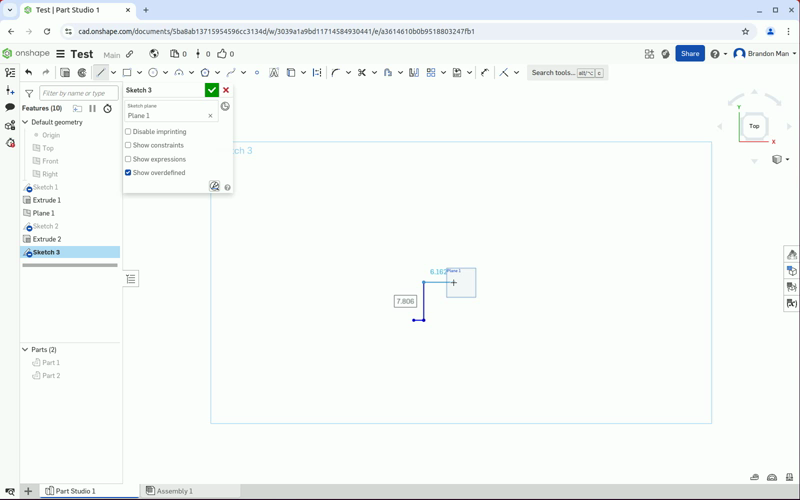
mouse_move(413, 282)
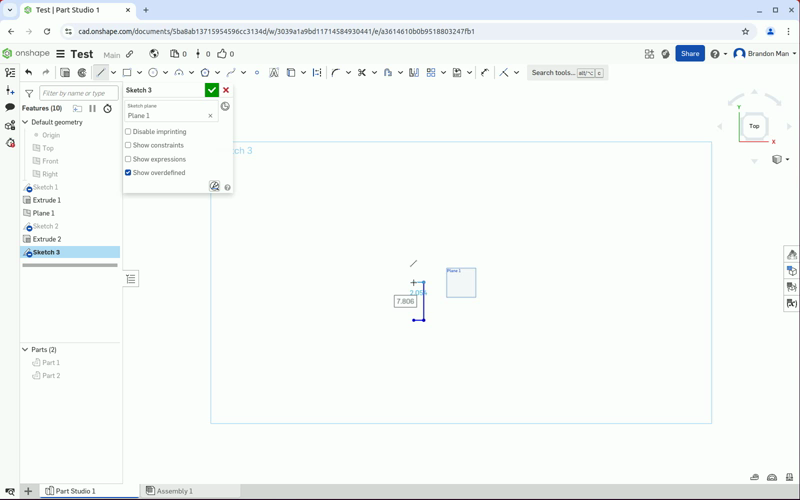
click(413, 282)
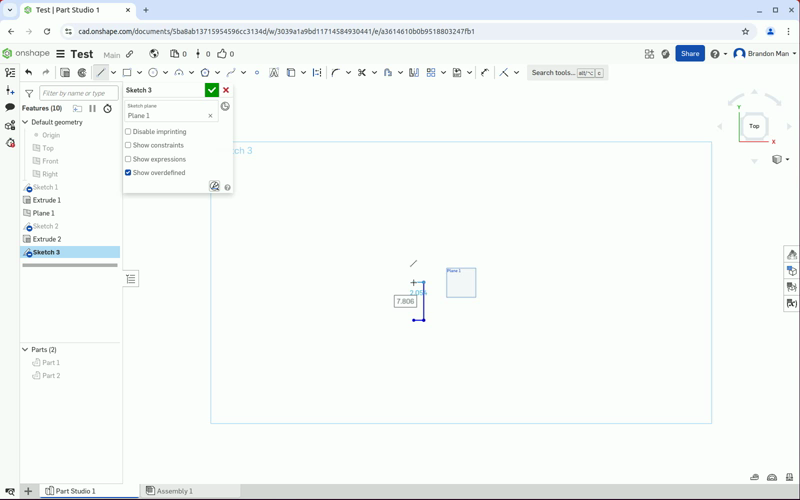
key_up(shift)
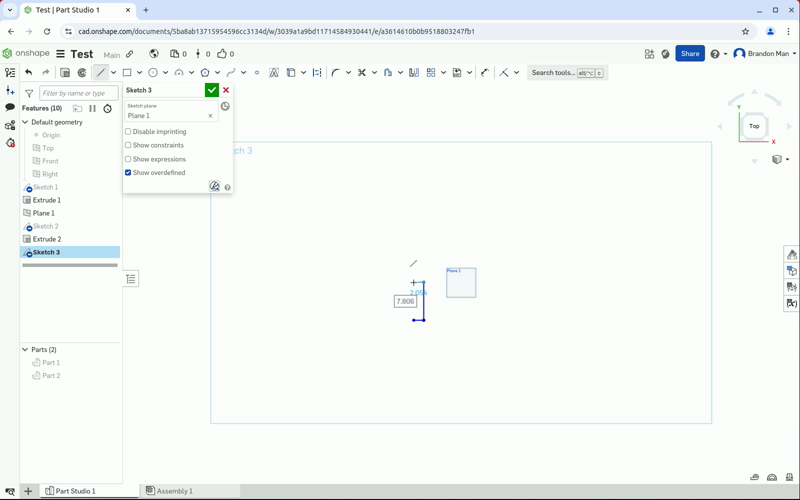
mouse_move(444, 282)
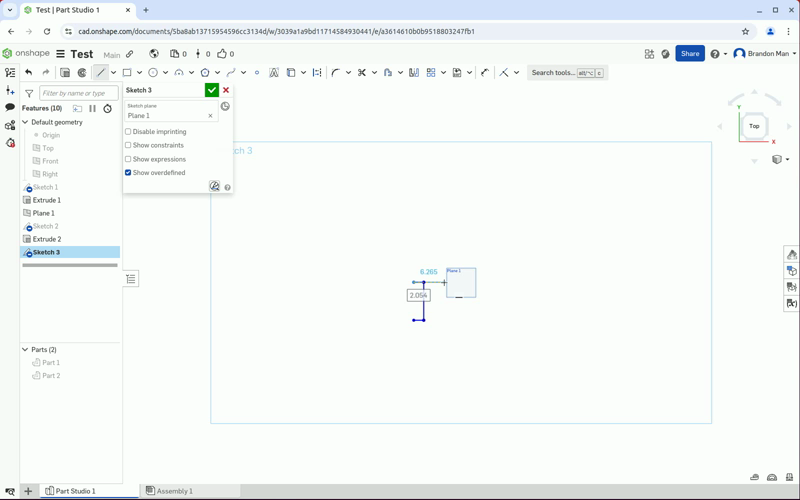
key_down(shift)
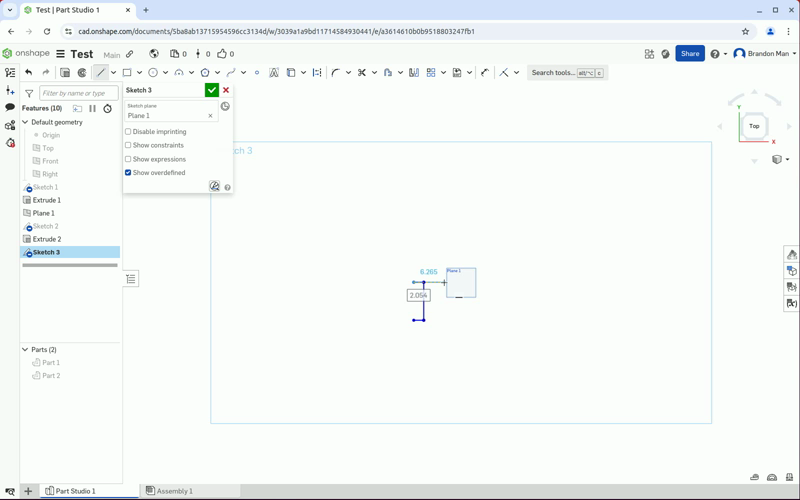
mouse_move(413, 320)
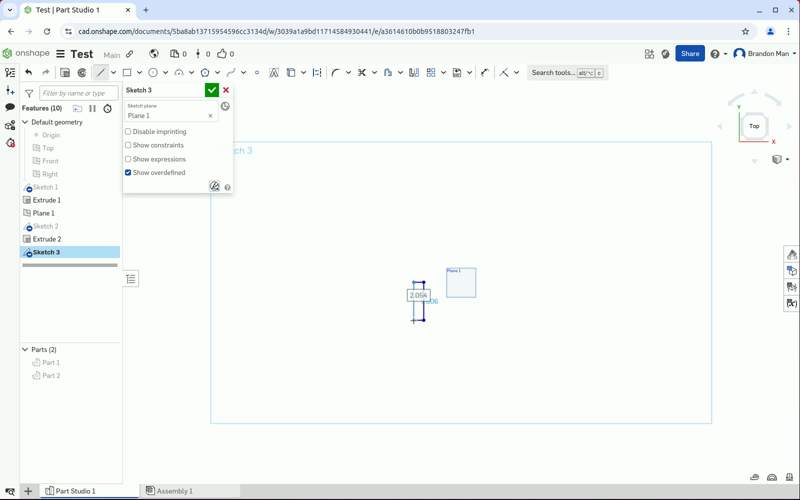
key_up(shift)
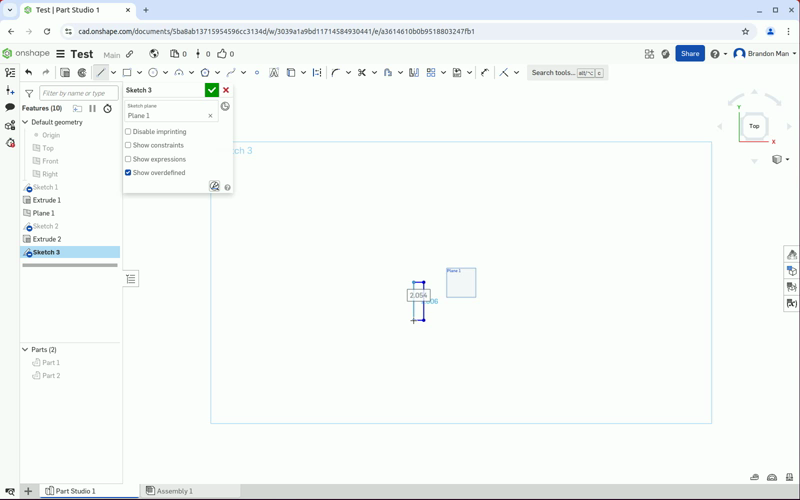
click(413, 320)
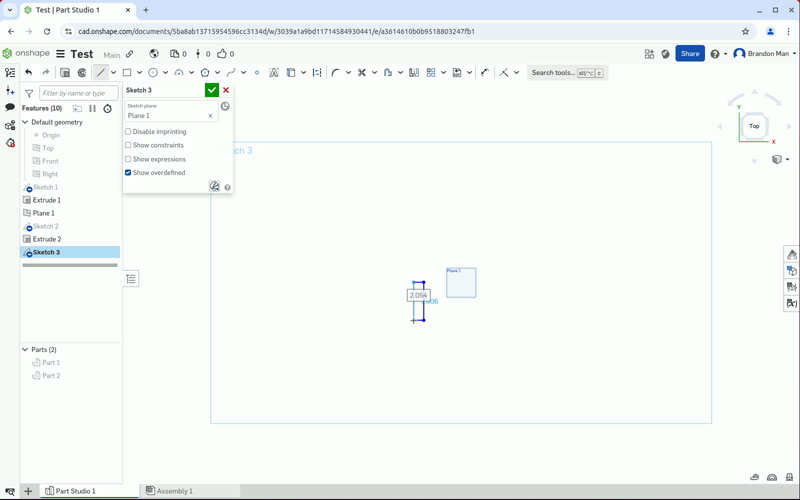
key(esc)
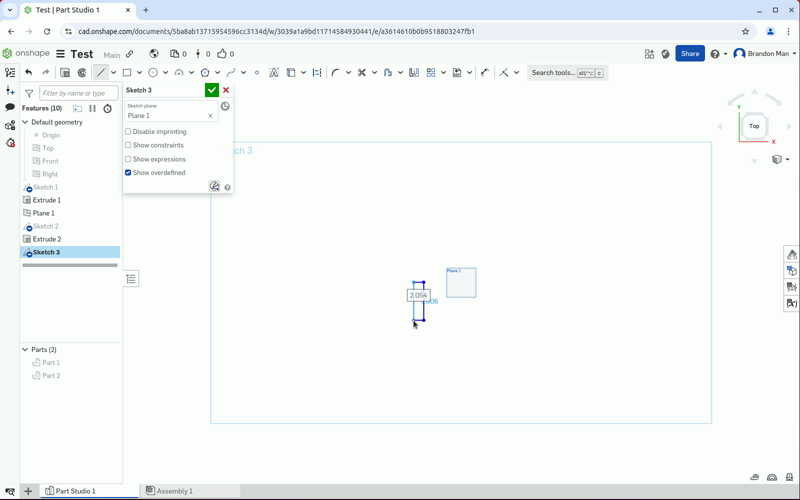
mouse_move(422, 292)
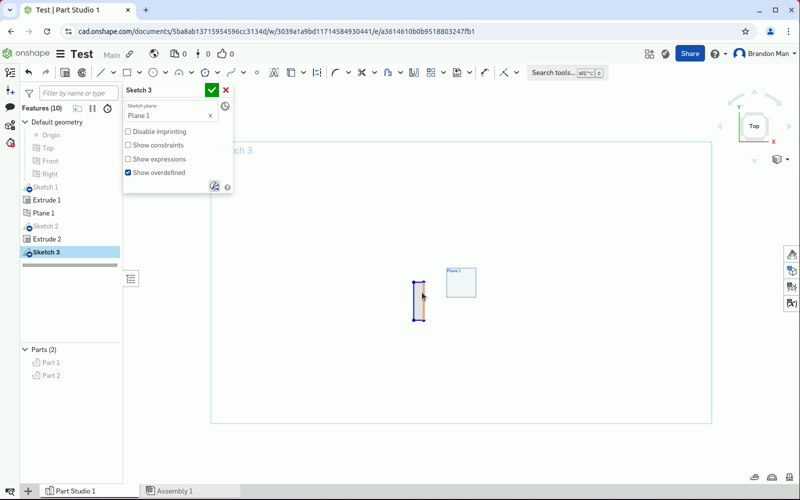
scroll(6)
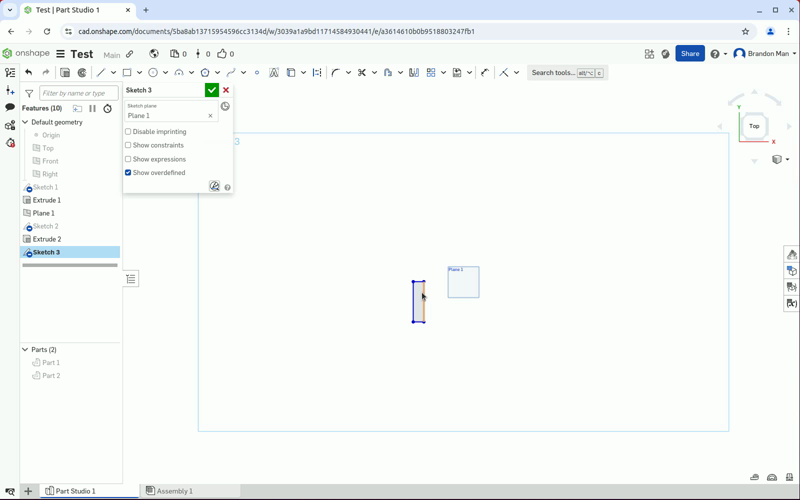
scroll(6)
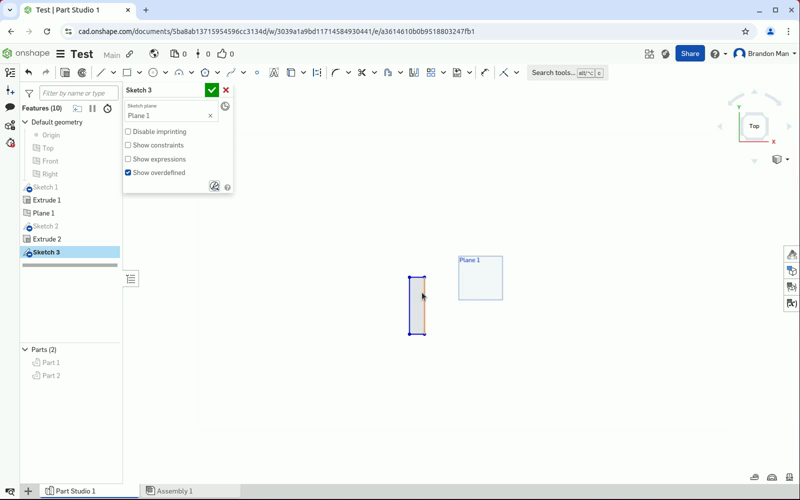
scroll(6)
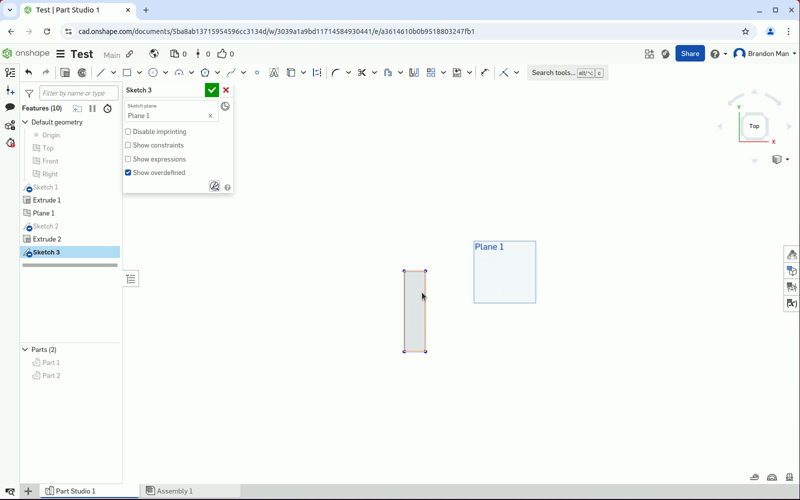
scroll(6)
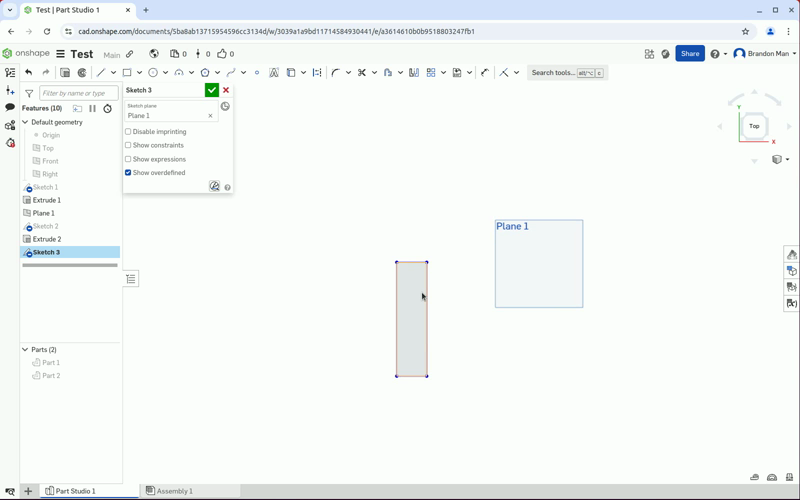
scroll(6)
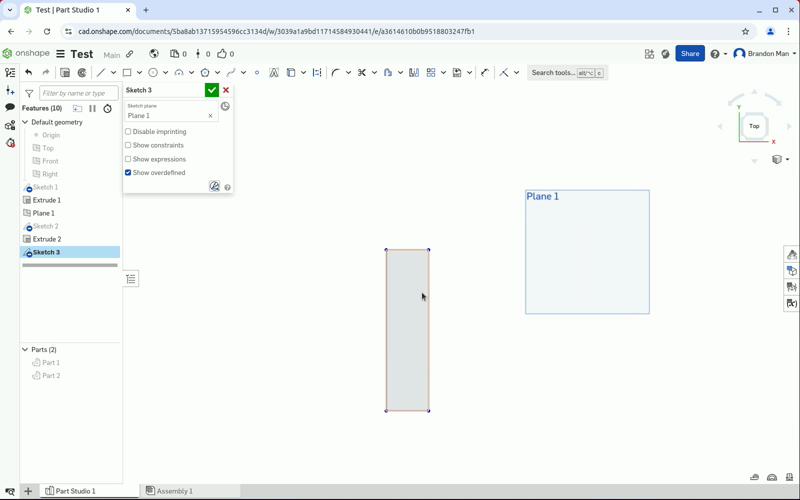
scroll(6)
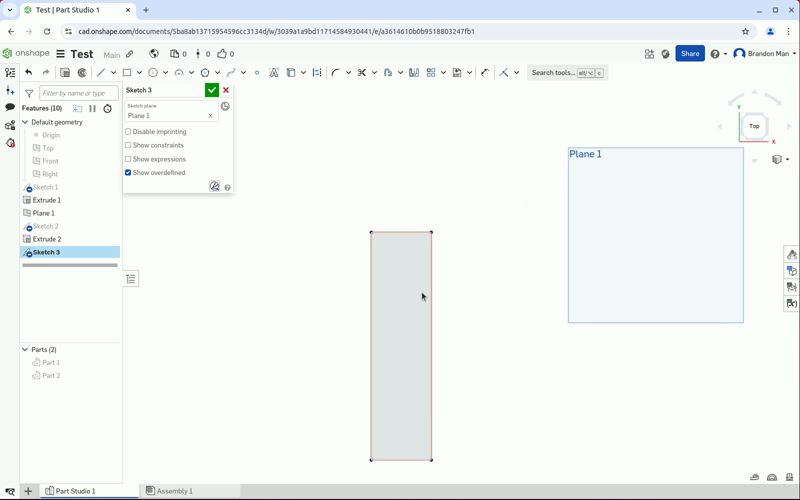
scroll(6)
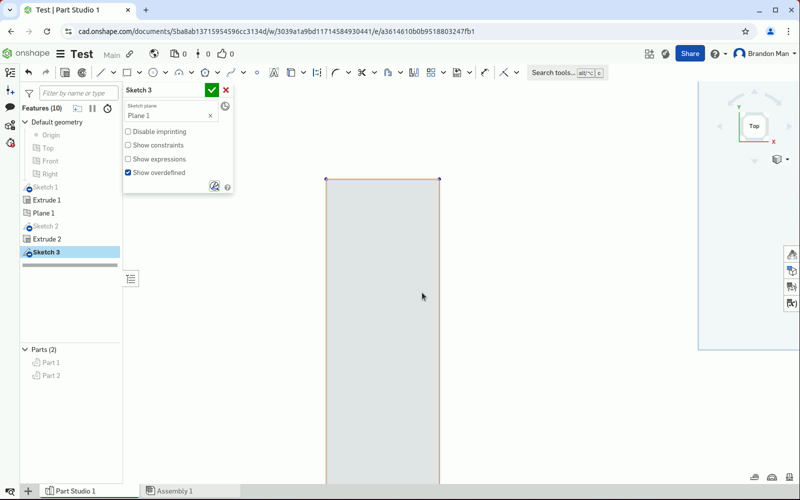
click(422, 292)
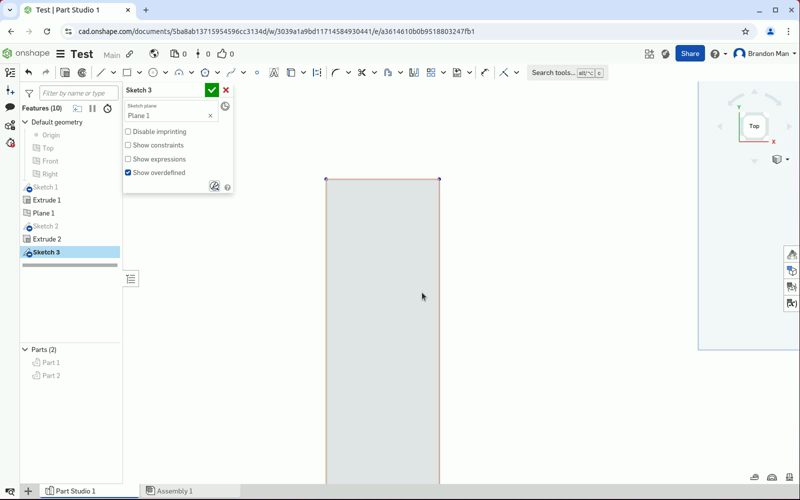
scroll(-6)
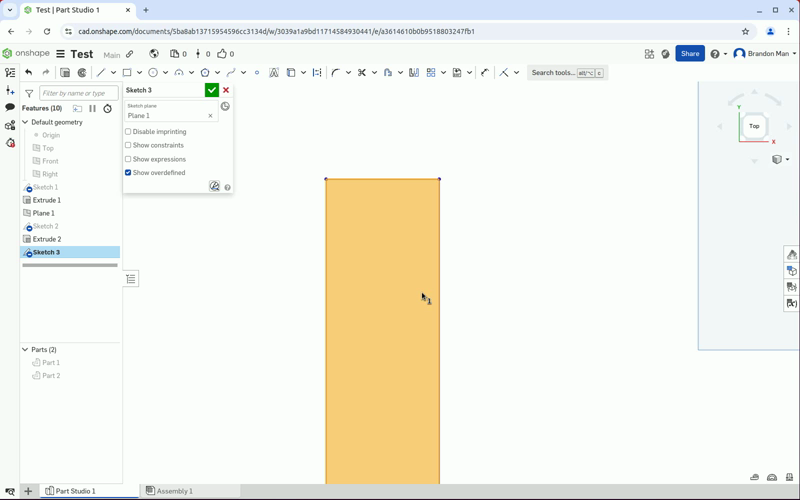
scroll(-6)
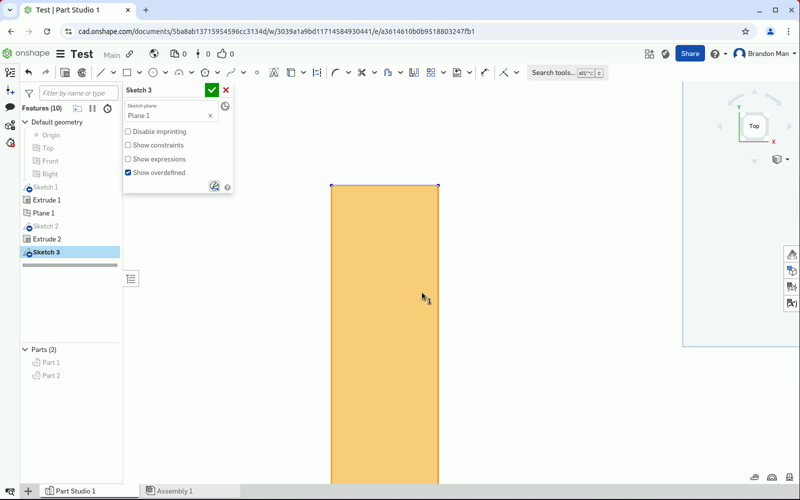
scroll(-6)
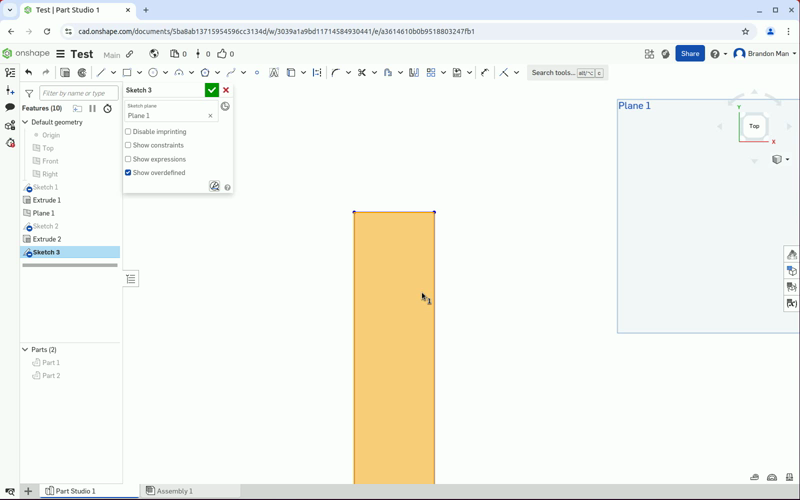
scroll(-6)
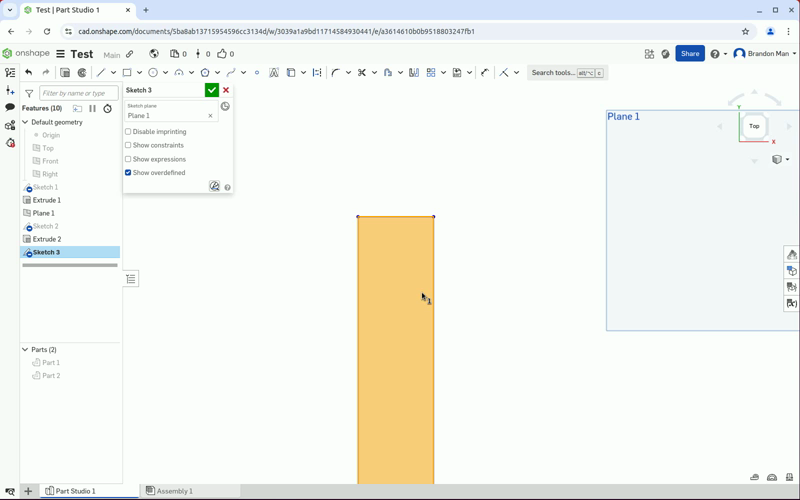
scroll(-6)
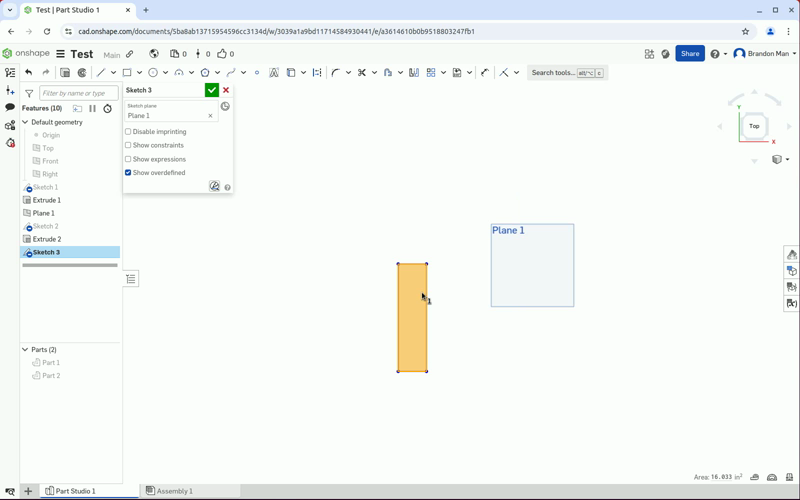
scroll(-6)
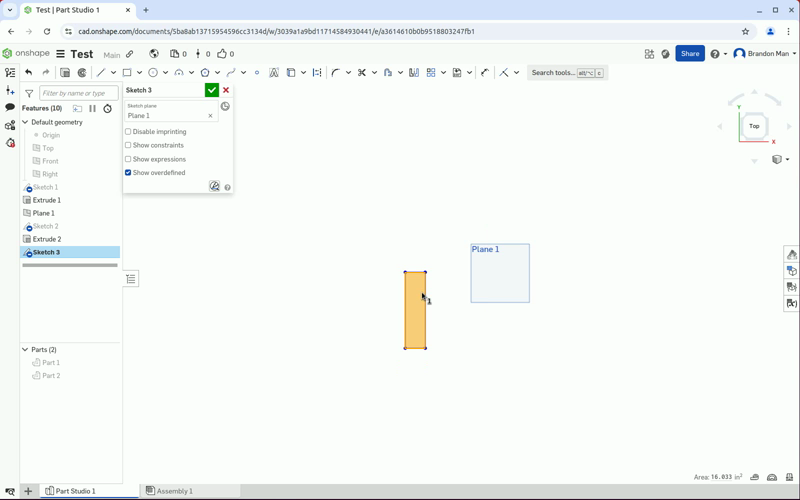
scroll(-6)
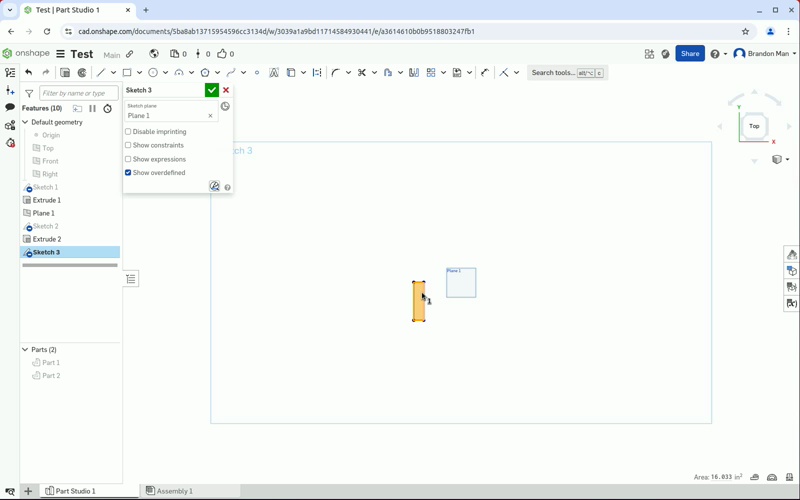
mouse_move(73, 352)
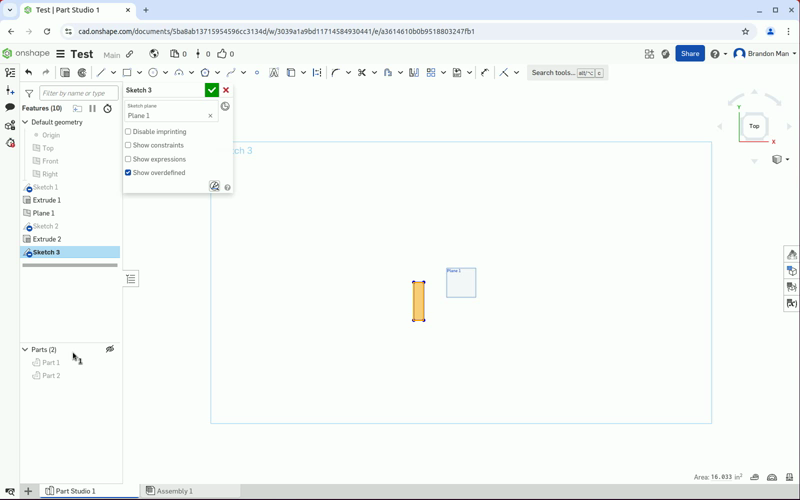
key(shift+y)
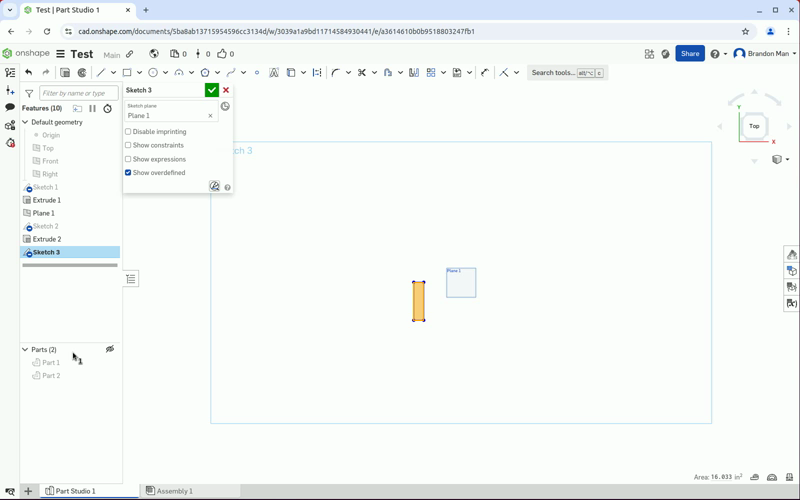
key(shift+e)
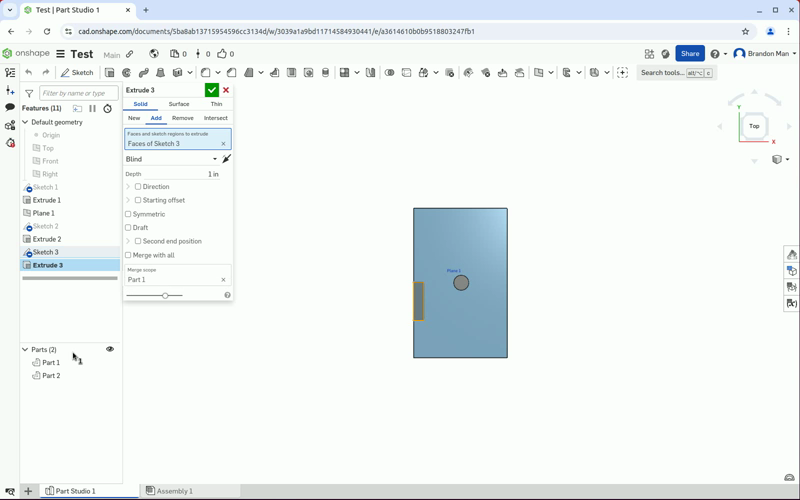
mouse_move(143, 106)
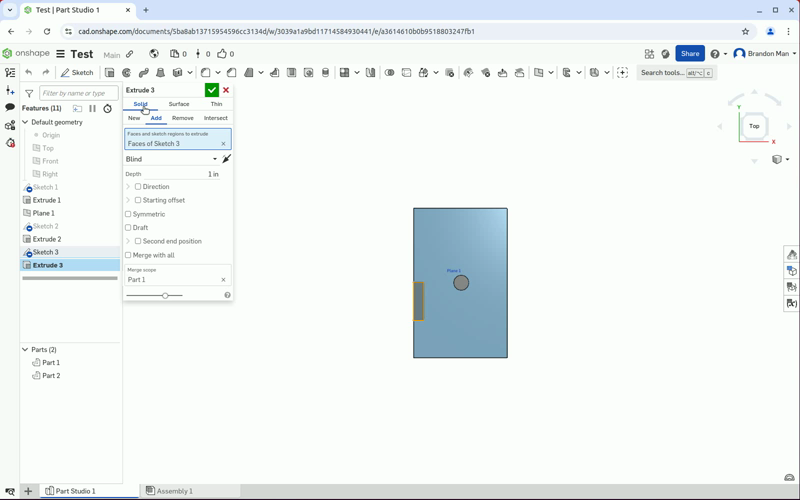
click(143, 106)
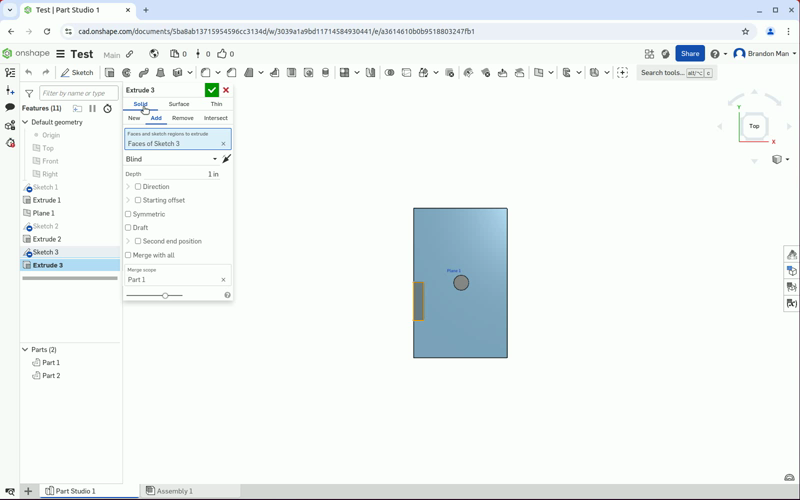
mouse_move(137, 120)
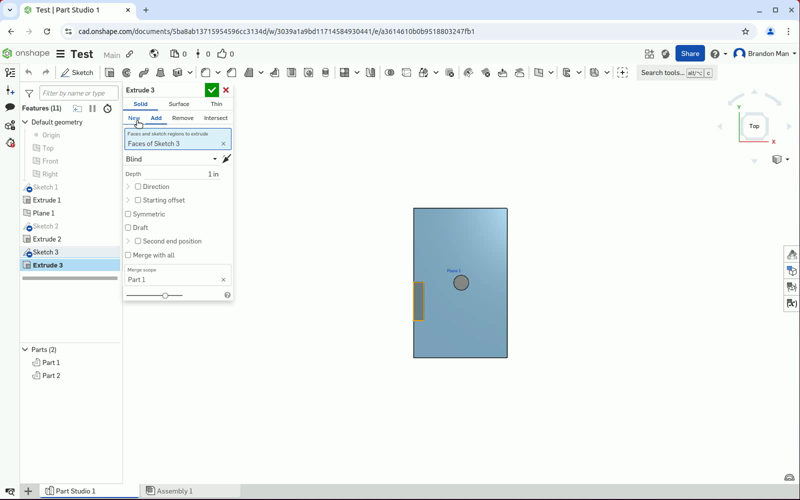
click(137, 120)
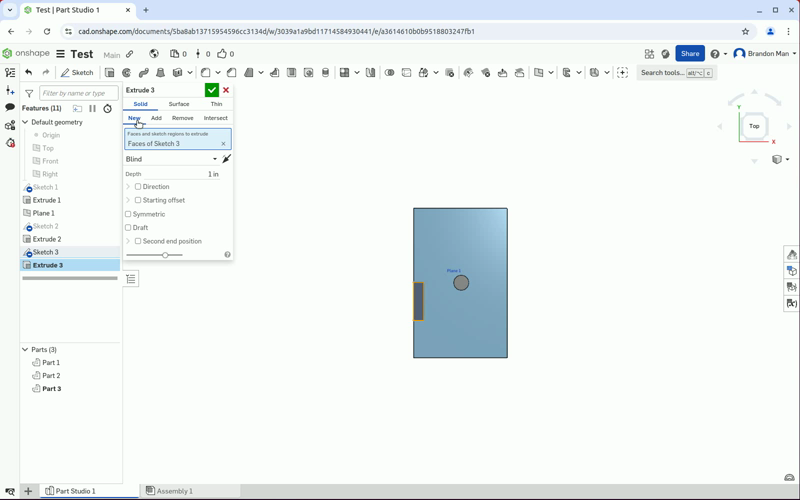
key(tab, 4)
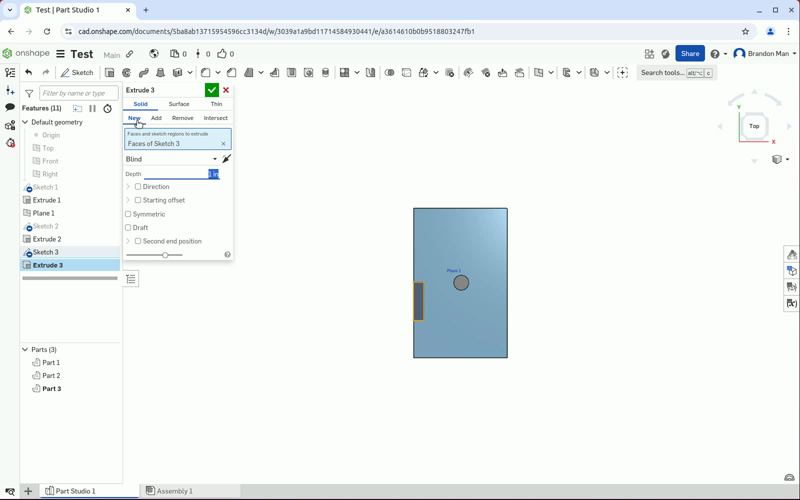
text(13.48)
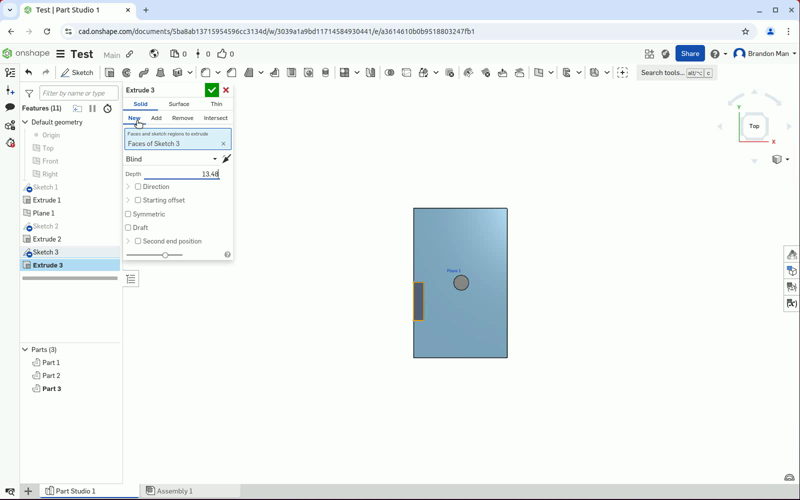
key(enter)
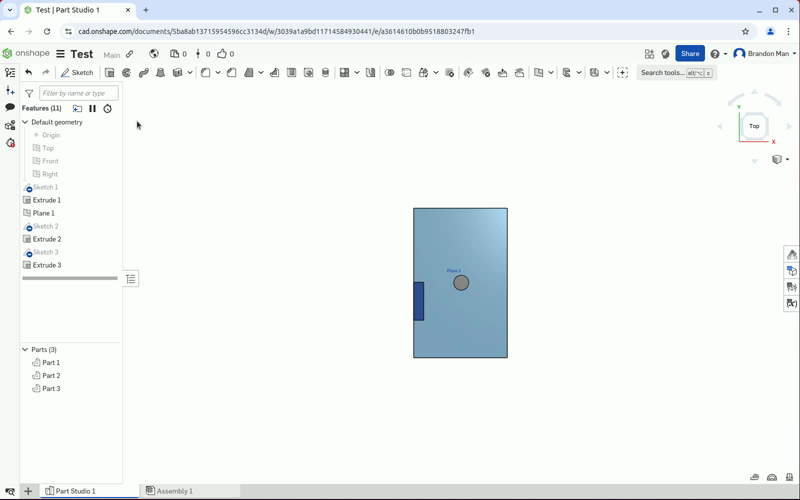
key(shift+h)
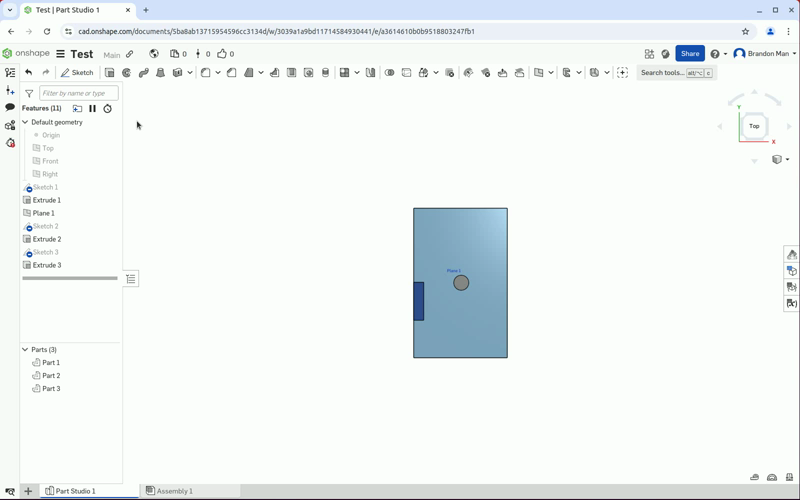
key(shift+h)
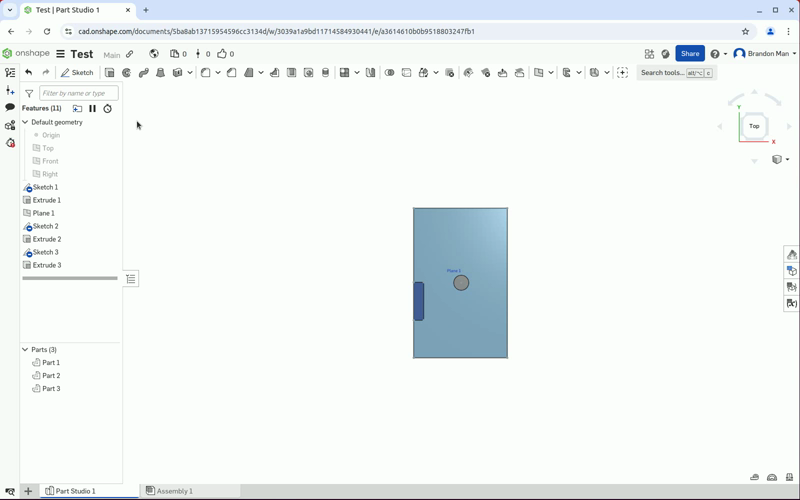
key(shift+7)
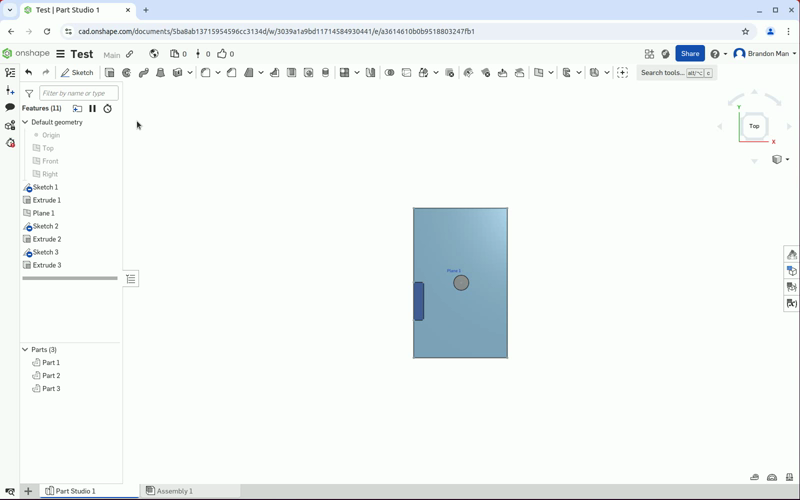
key(up, 3)
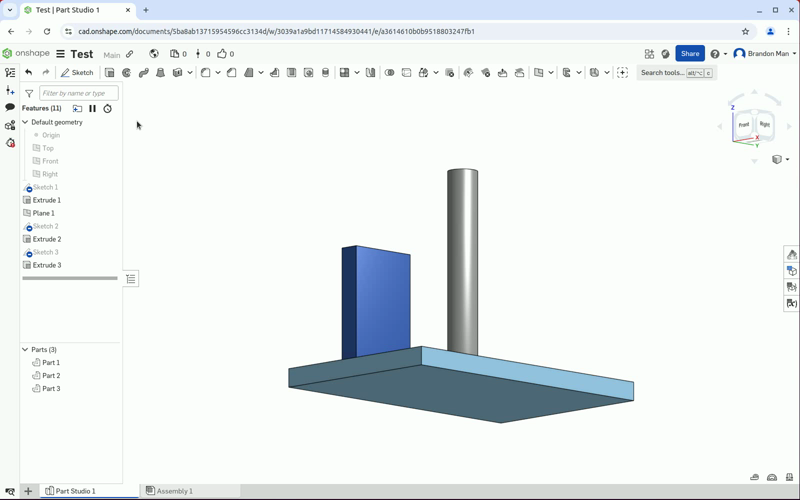
key(left, 3)
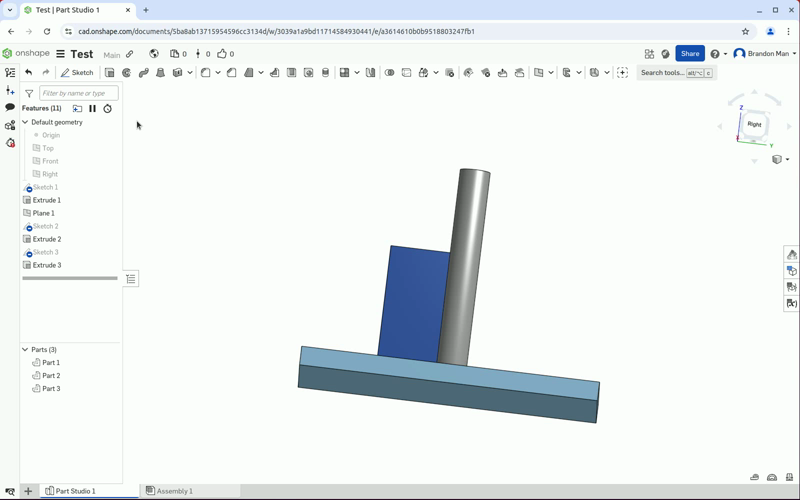
key(right, 3)
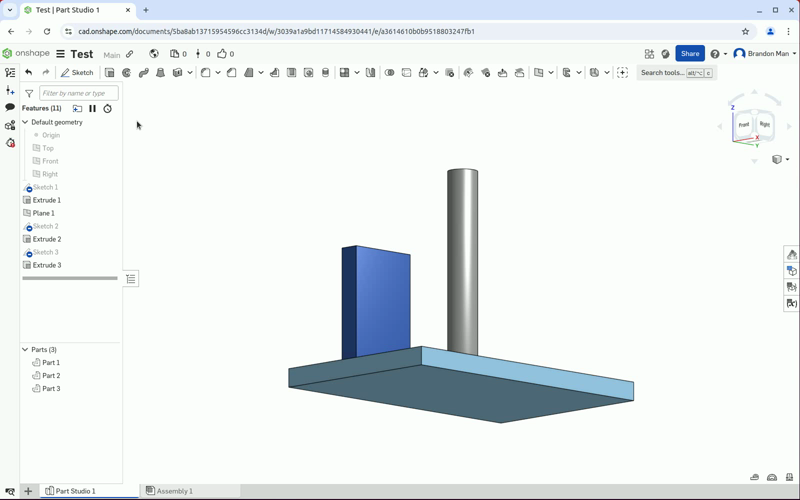
key(down, 3)
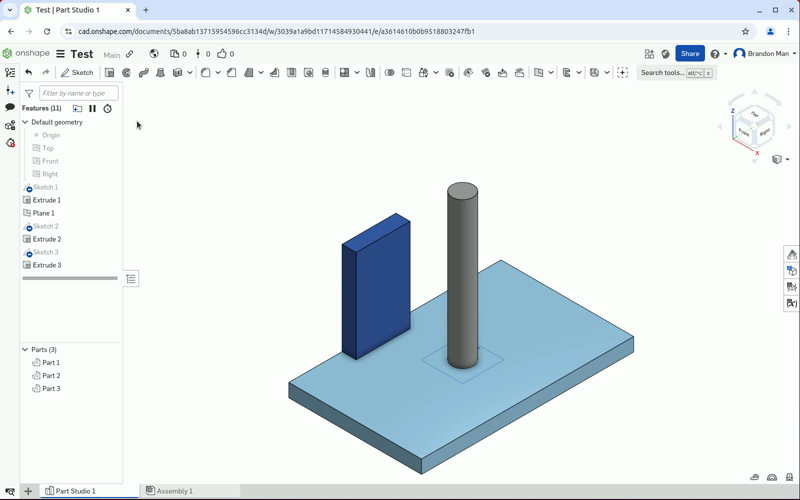
mouse_move(73, 189)
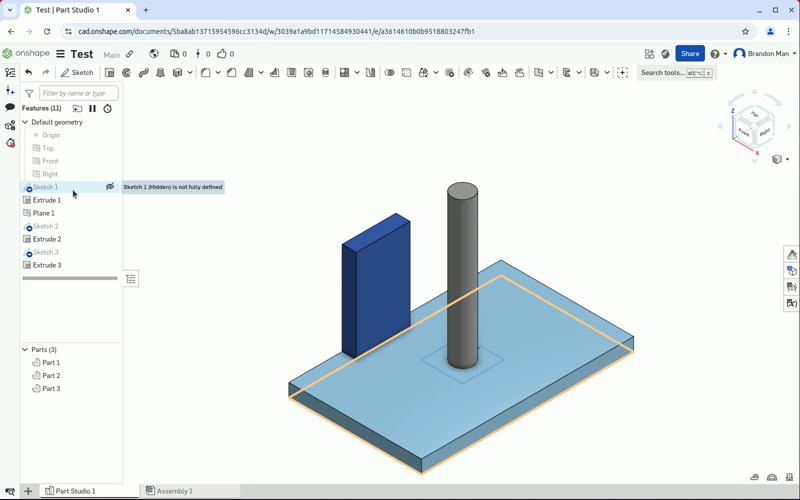
click(73, 189)